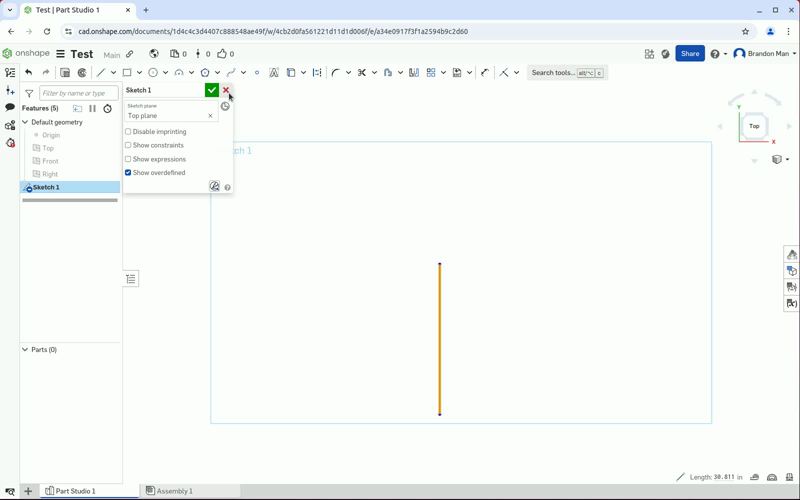
key(shift+h)
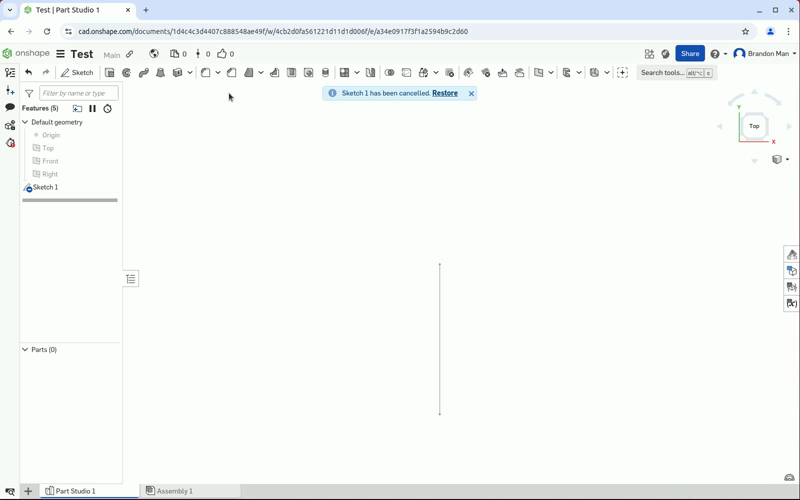
key(shift+s)
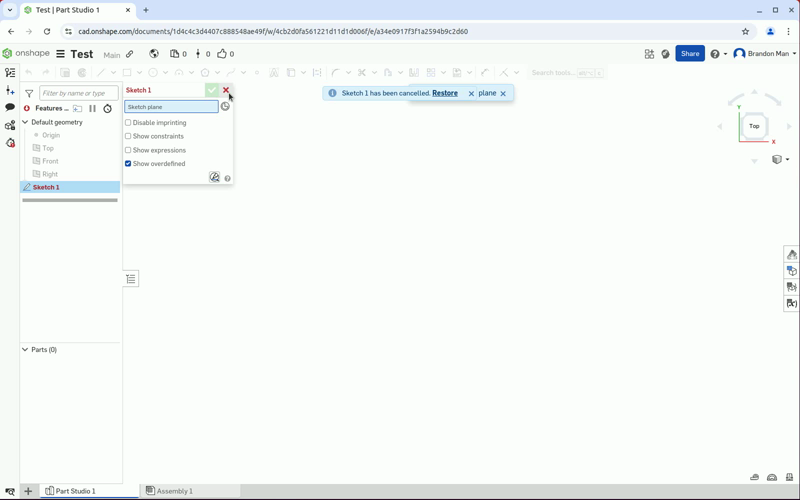
mouse_move(73, 150)
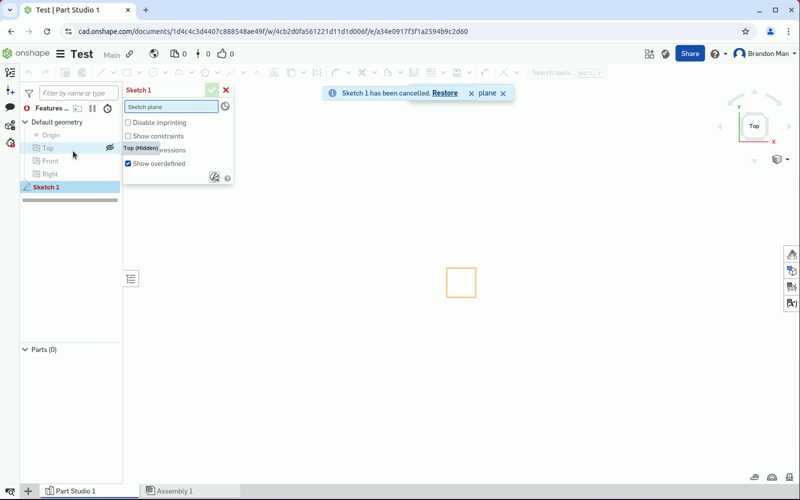
click(73, 150)
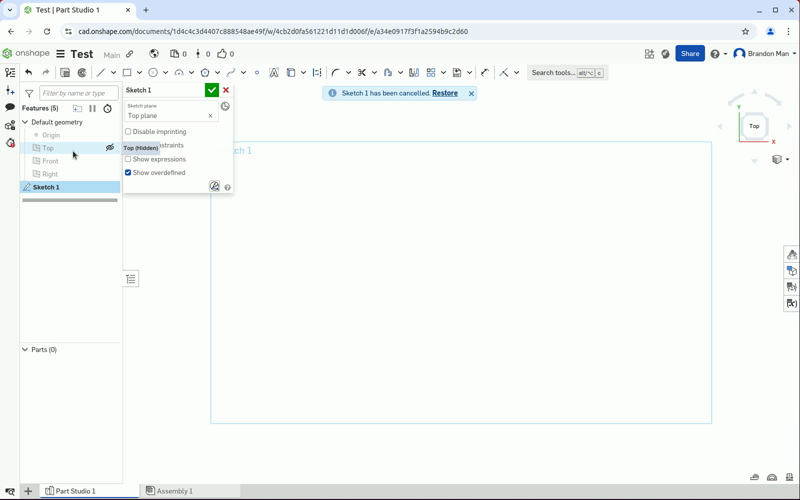
mouse_move(73, 352)
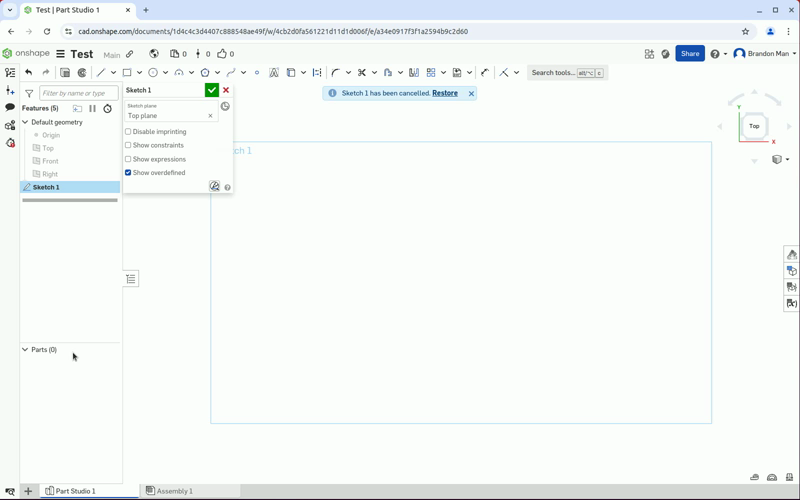
key(y)
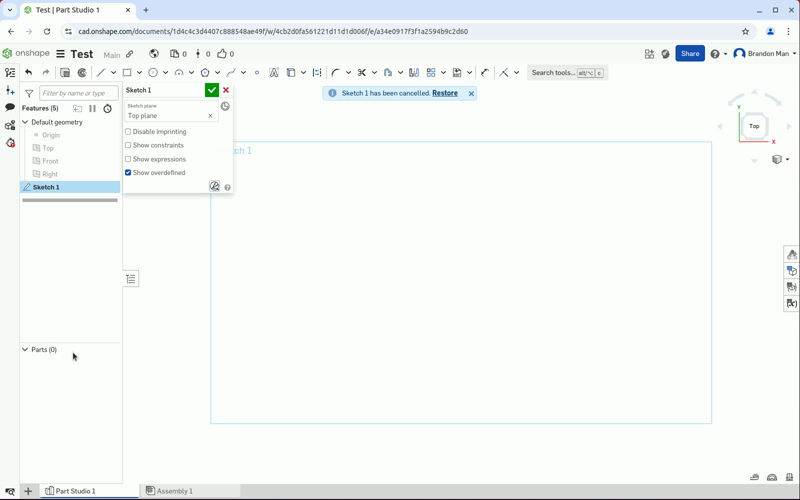
key(c)
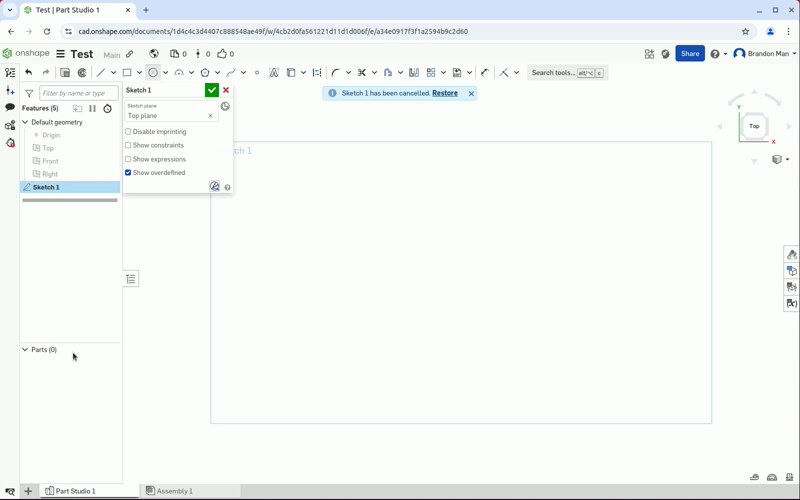
key_down(shift)
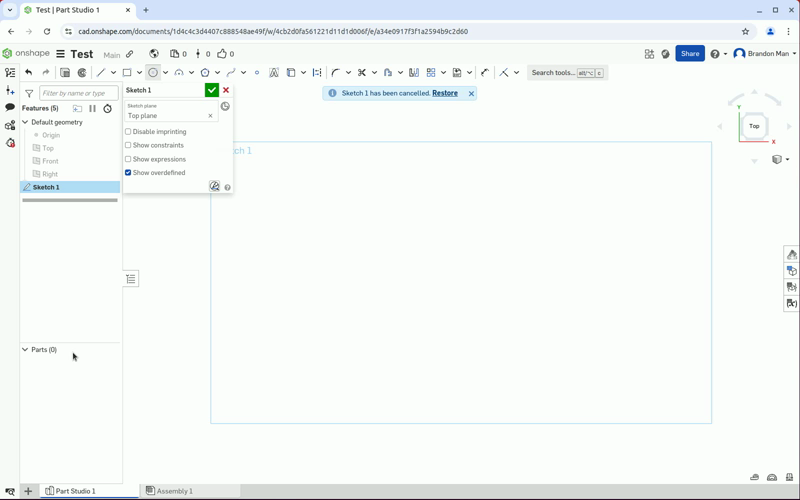
mouse_move(461, 282)
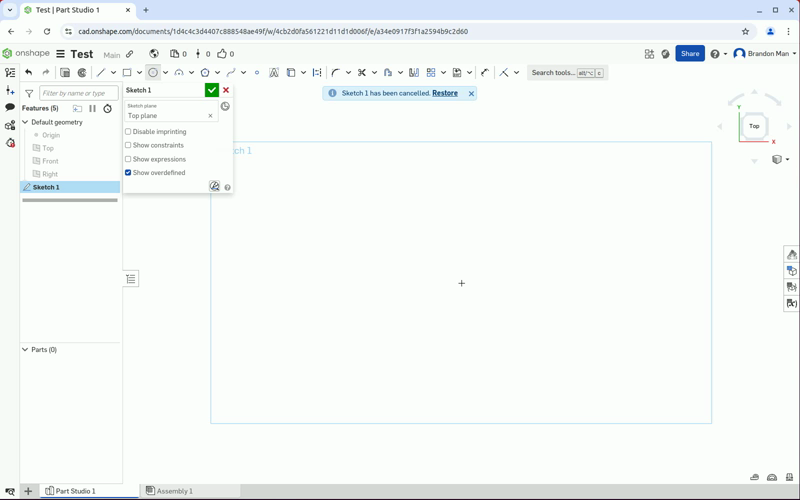
click(461, 282)
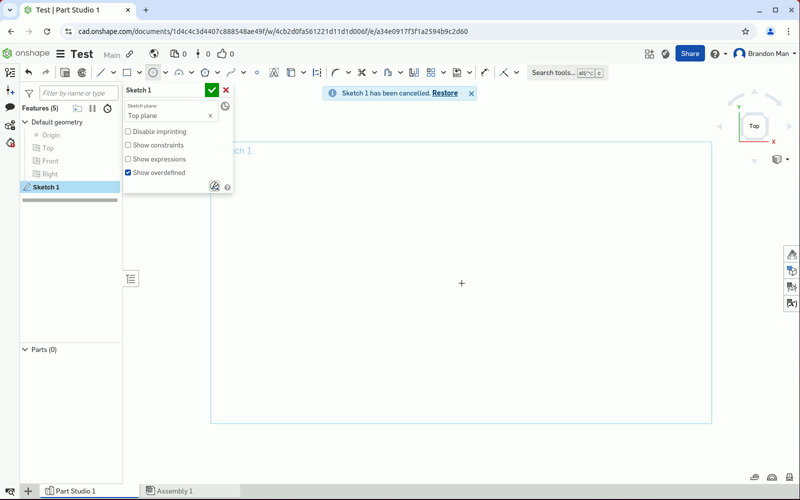
key_up(shift)
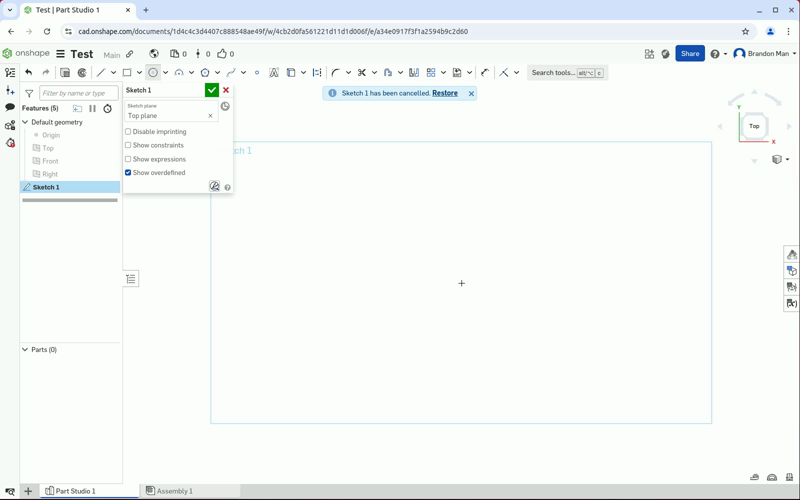
mouse_move(473, 282)
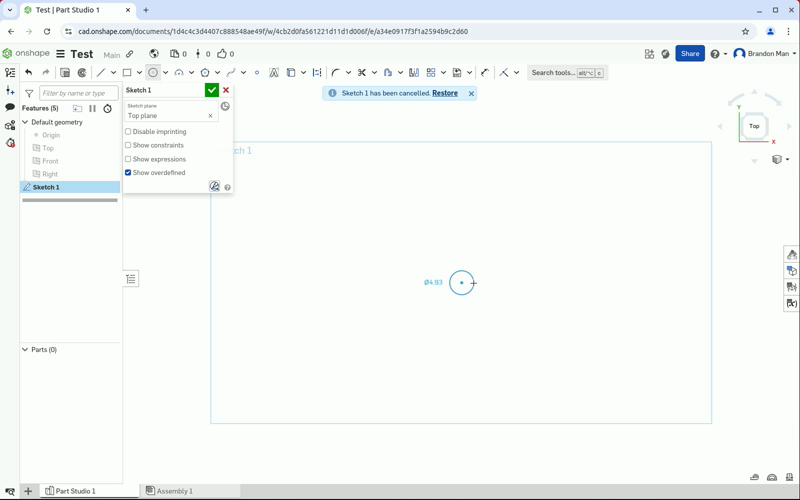
click(473, 282)
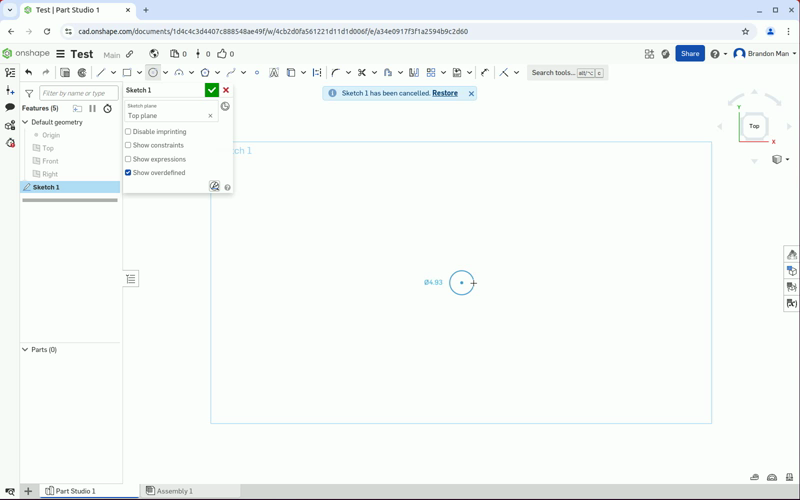
key(esc)
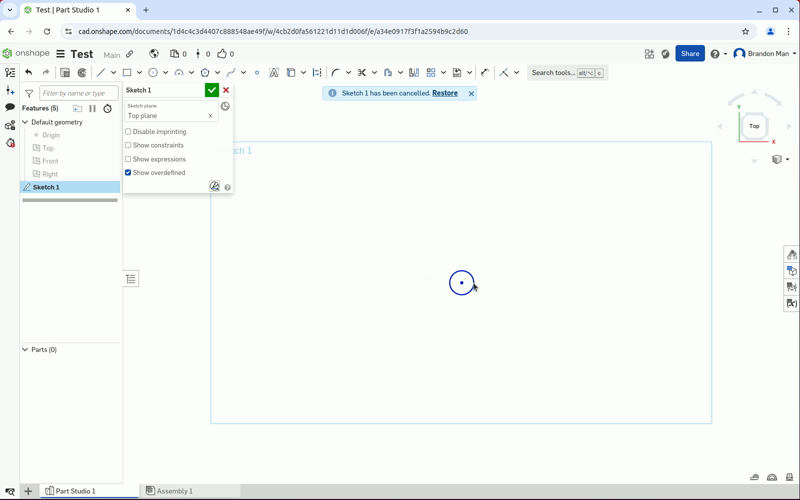
mouse_move(463, 272)
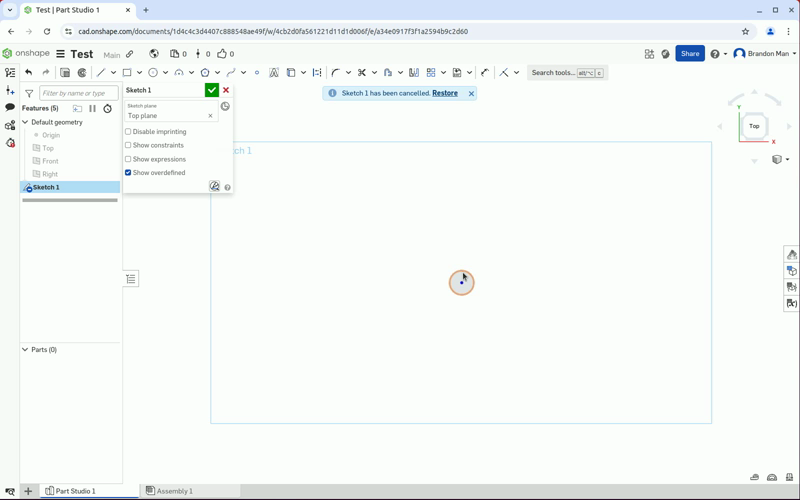
scroll(6)
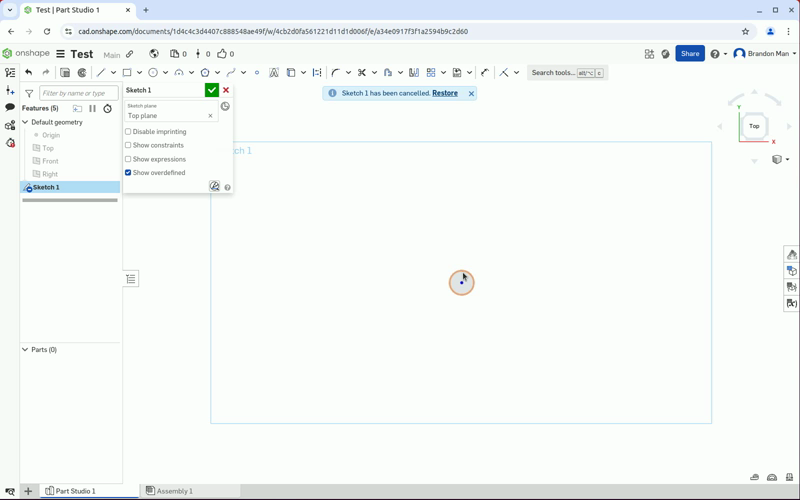
scroll(6)
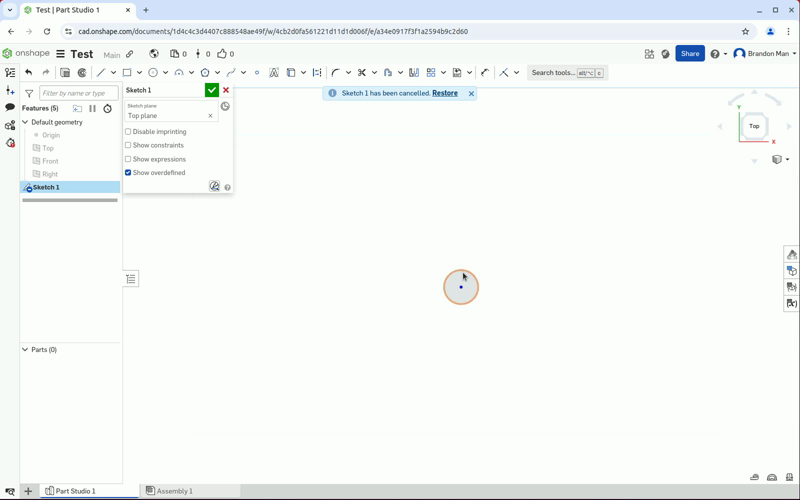
scroll(6)
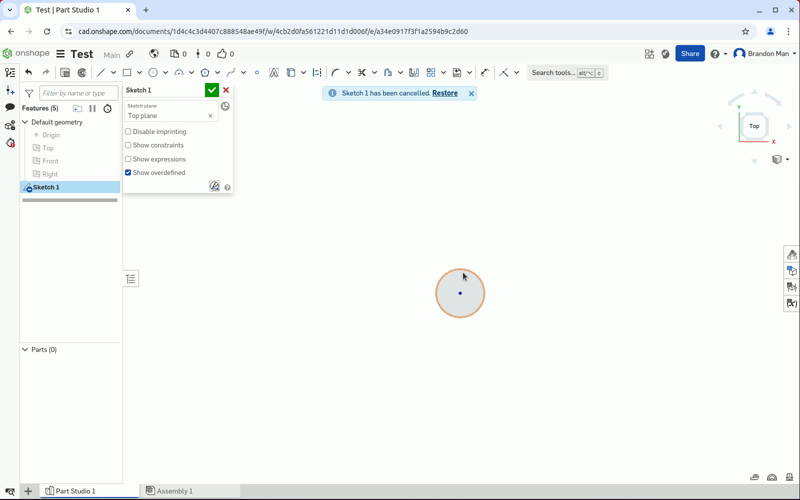
scroll(6)
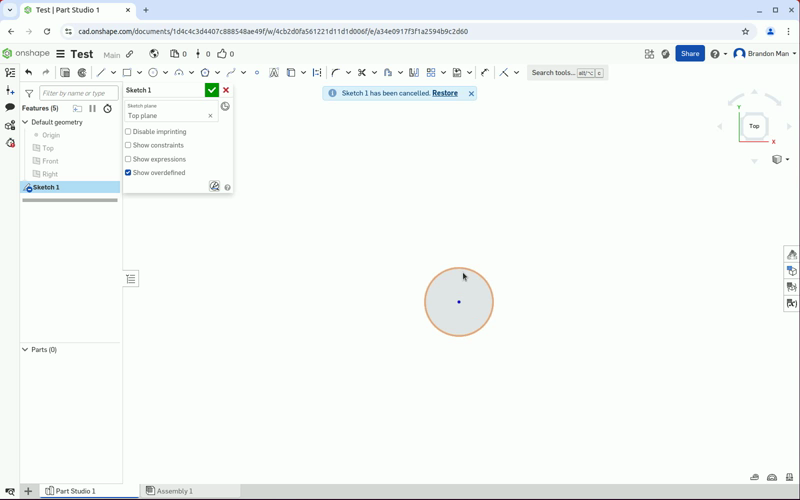
scroll(6)
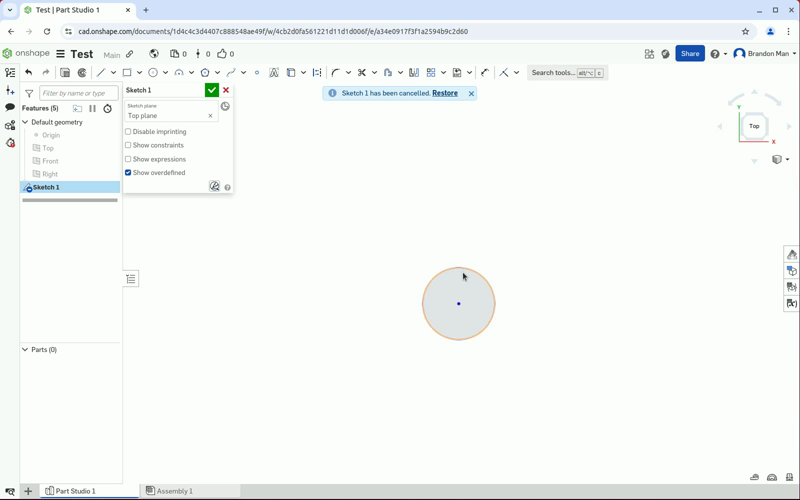
scroll(6)
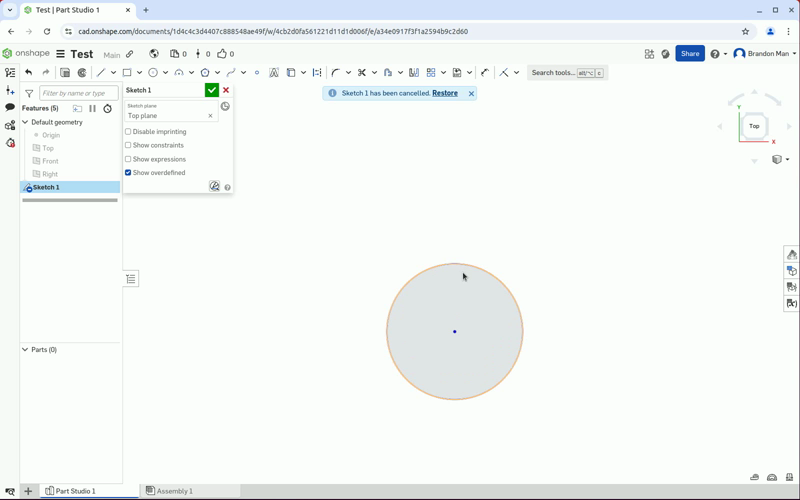
scroll(6)
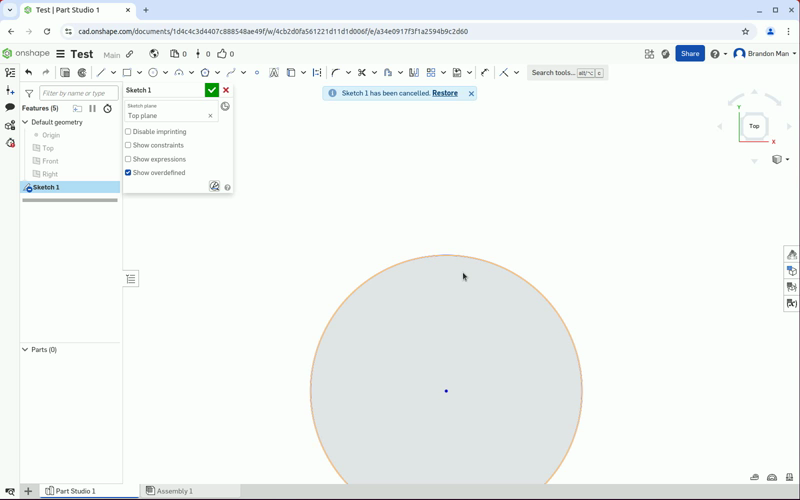
click(463, 272)
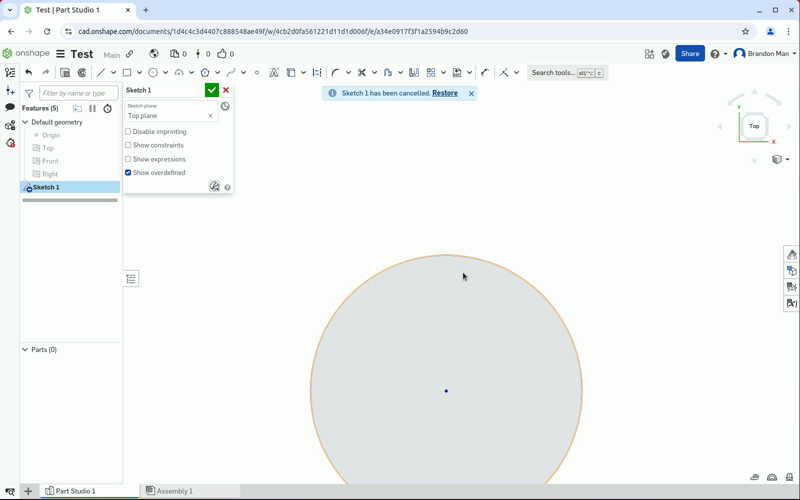
scroll(-6)
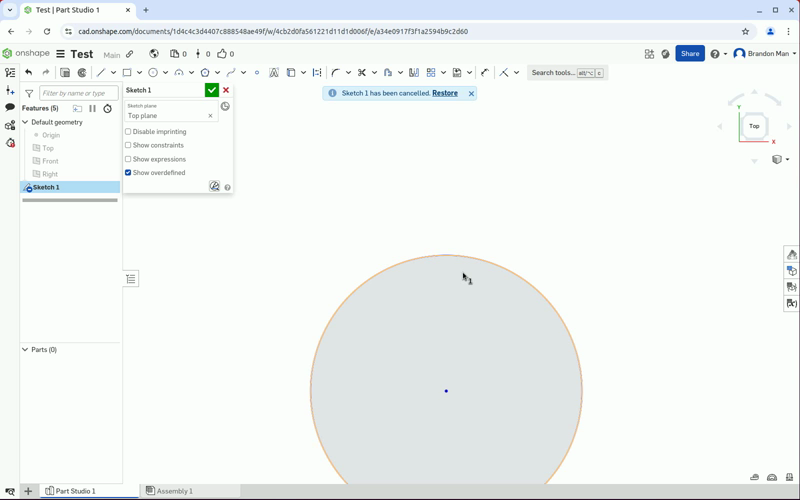
scroll(-6)
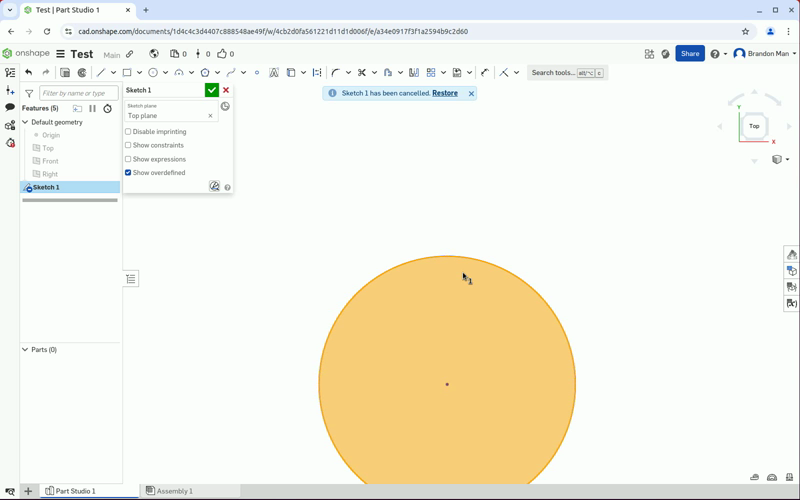
scroll(-6)
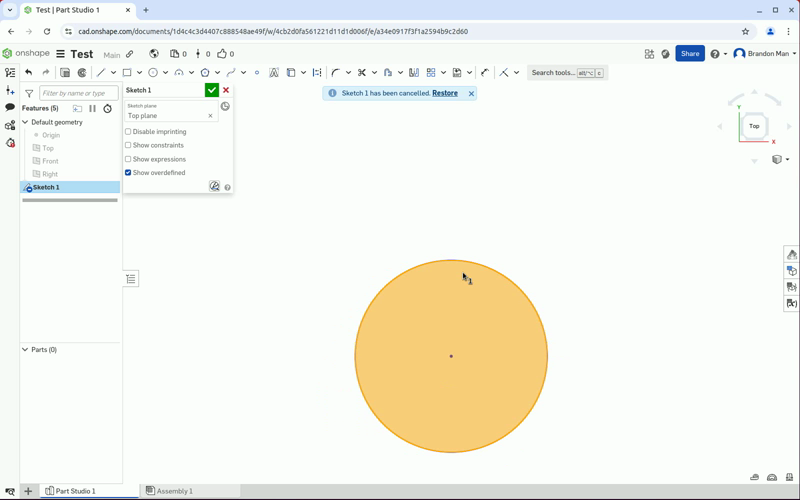
scroll(-6)
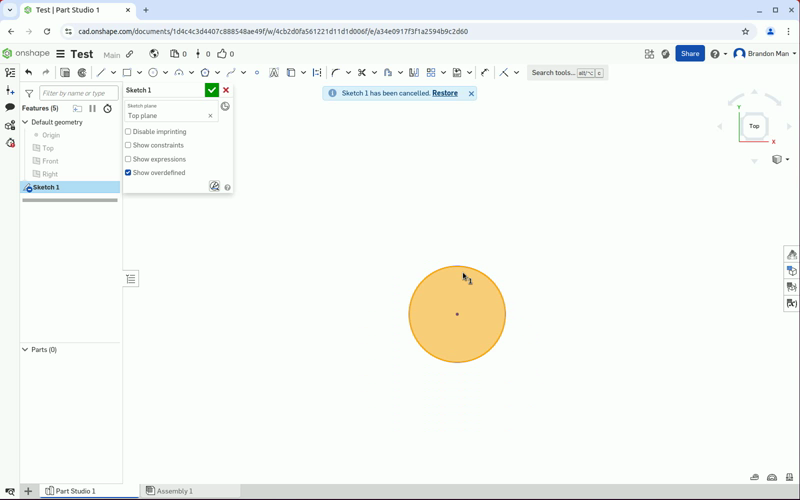
scroll(-6)
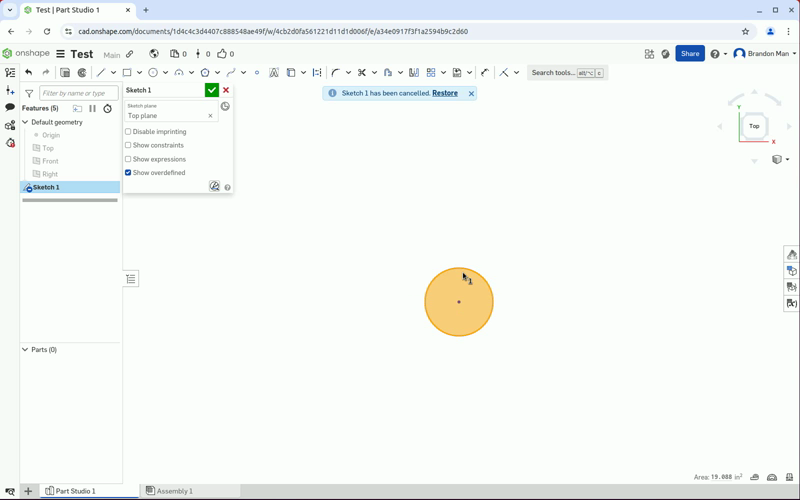
scroll(-6)
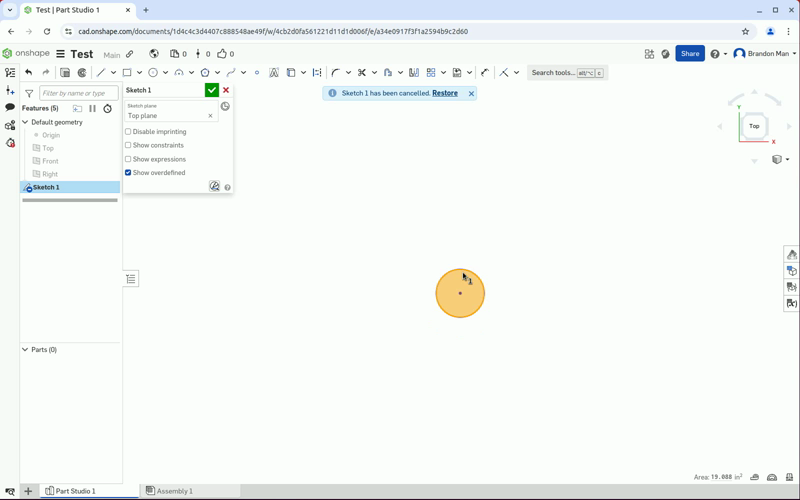
scroll(-6)
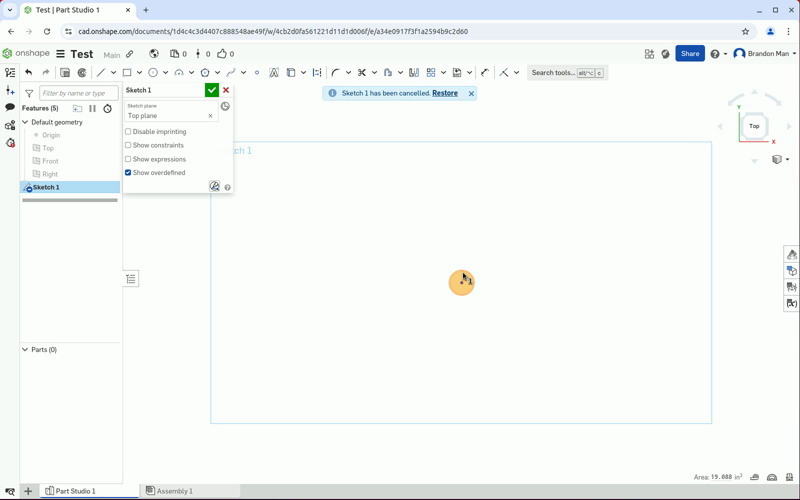
mouse_move(73, 352)
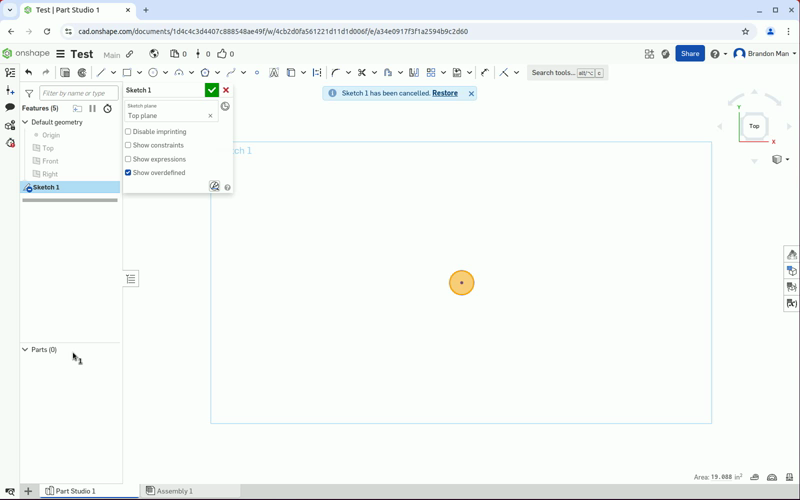
key(shift+y)
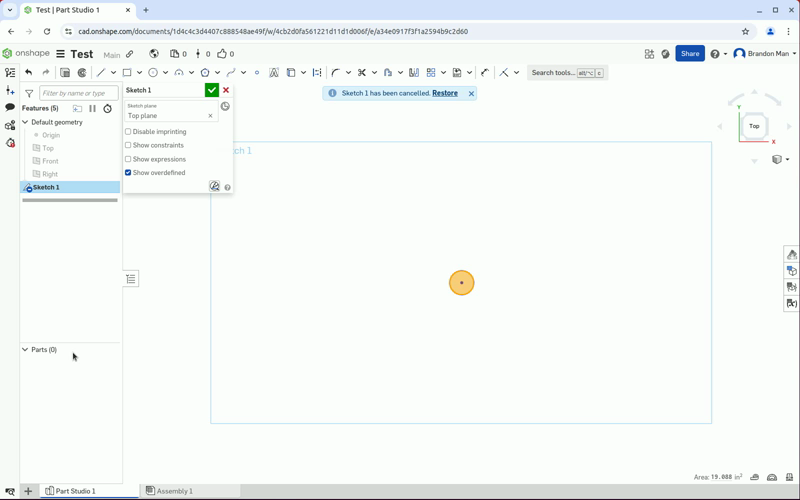
key(shift+e)
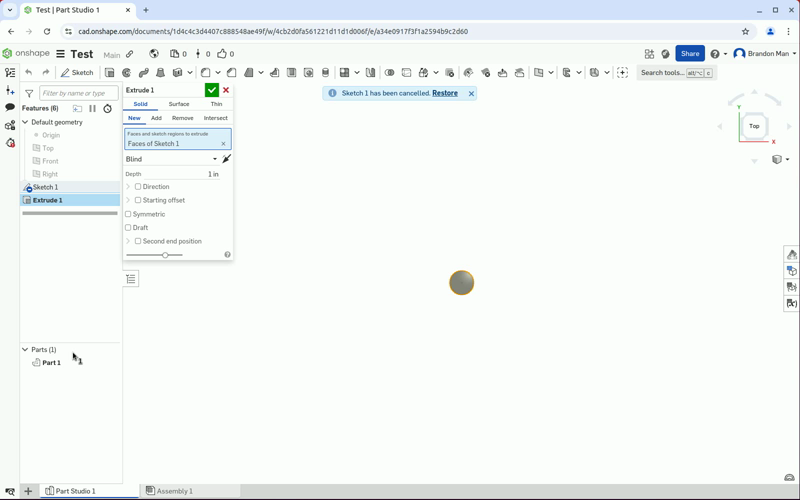
mouse_move(143, 106)
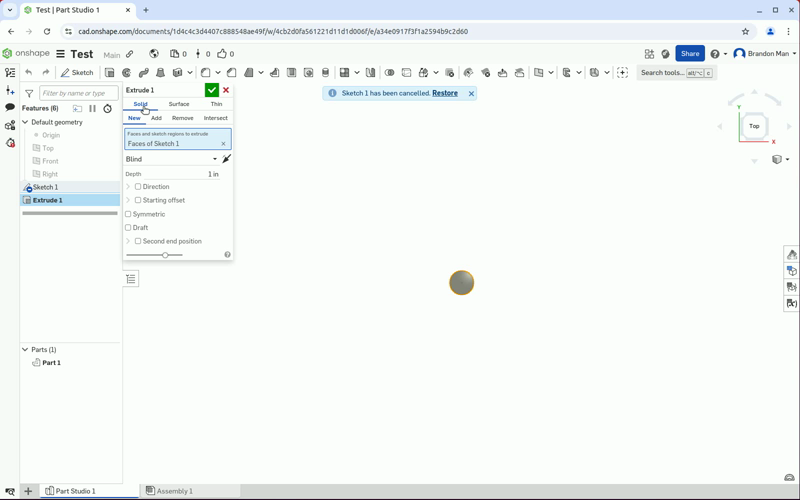
click(143, 106)
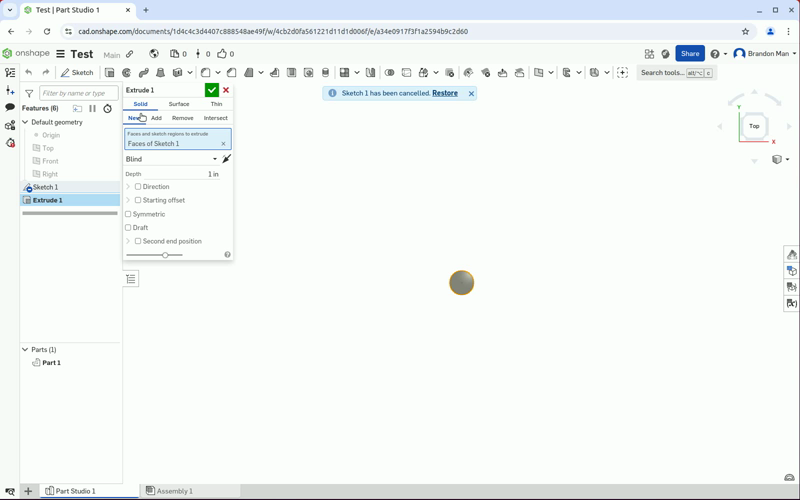
mouse_move(137, 120)
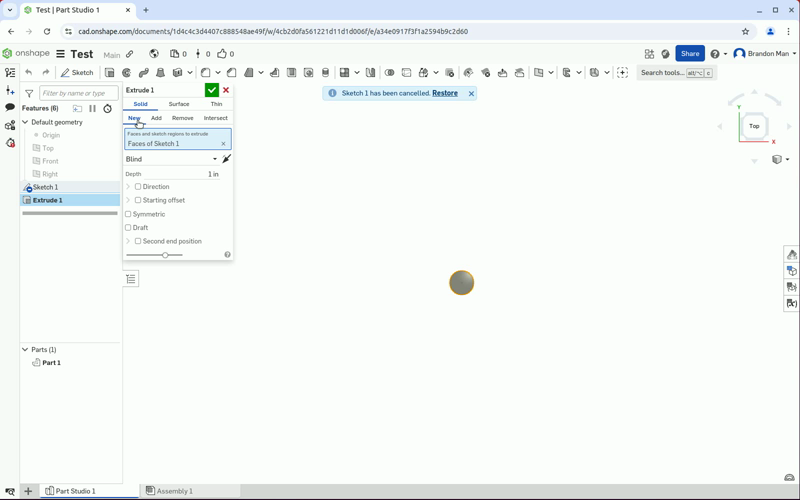
click(137, 120)
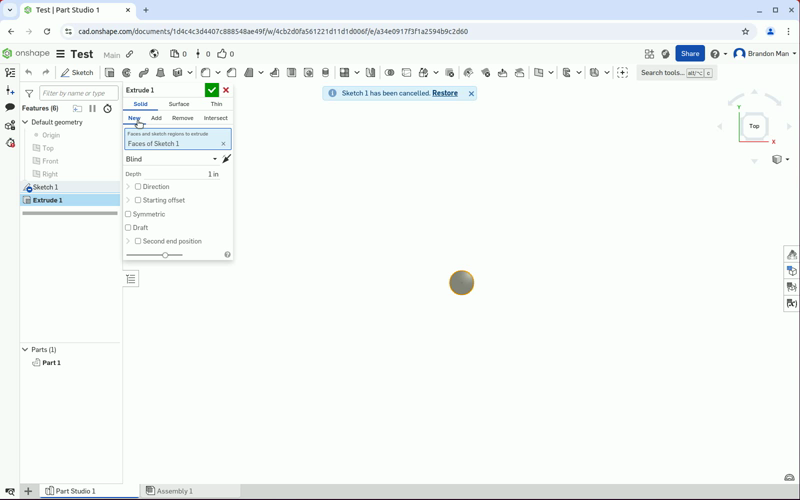
key(tab, 4)
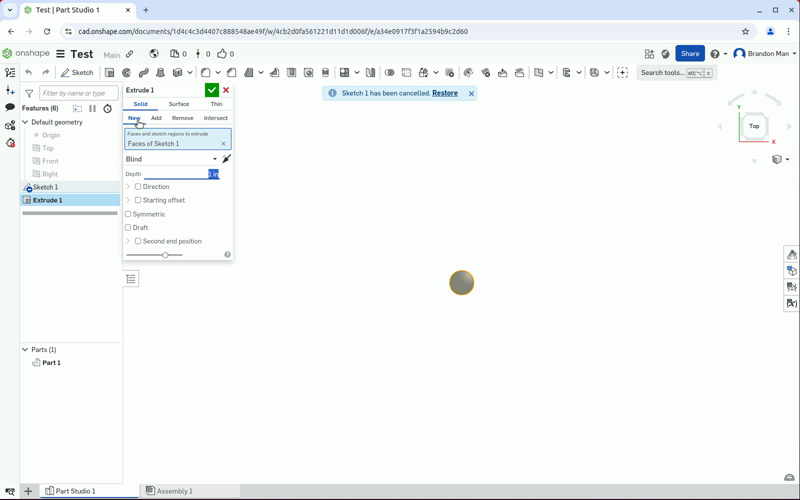
text(0.481)
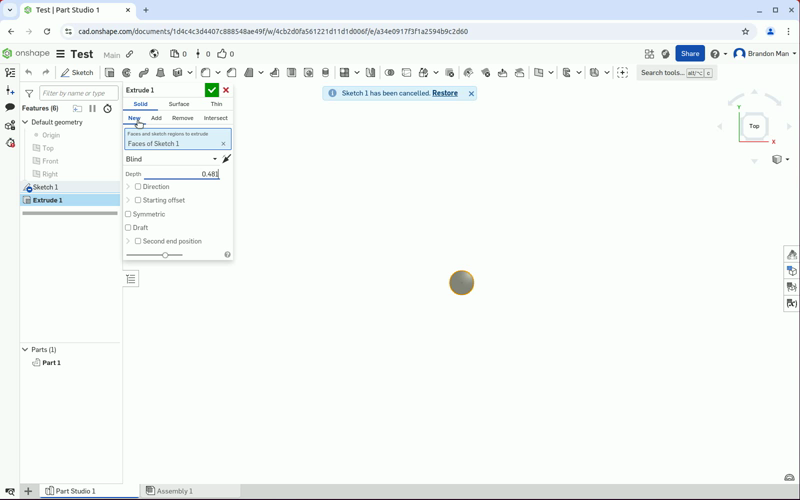
key(enter)
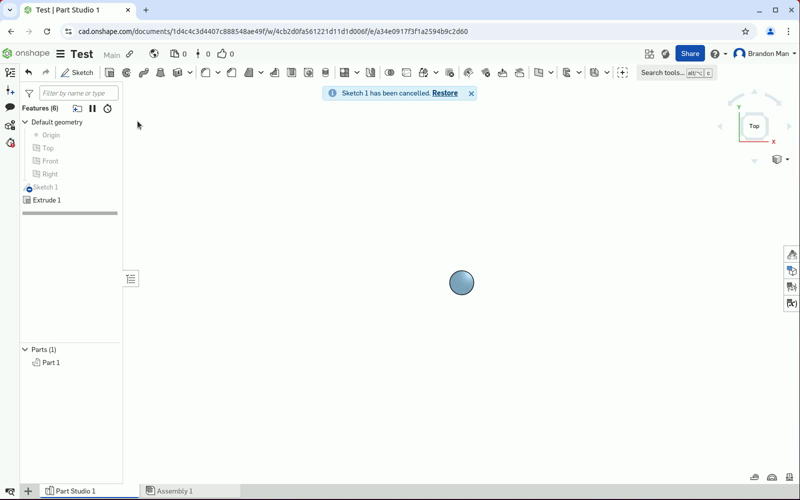
key(shift+h)
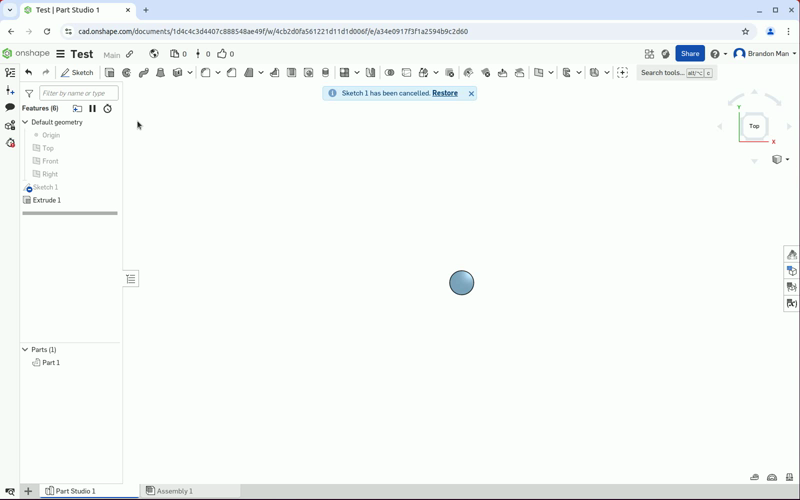
key(shift+h)
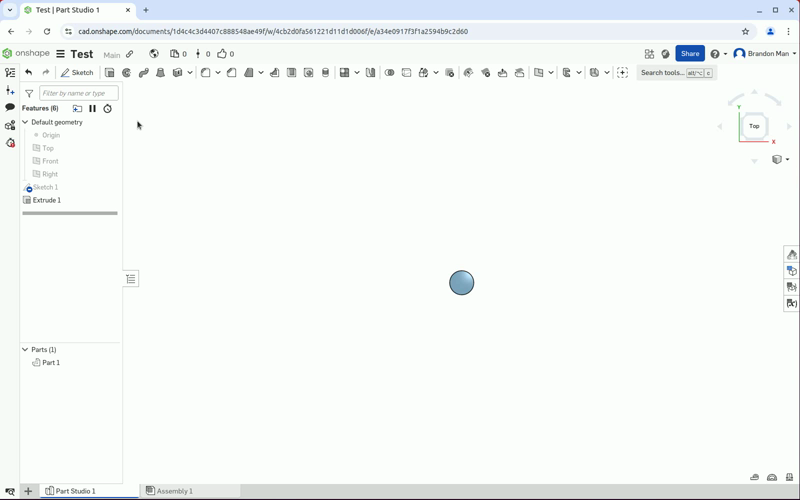
mouse_move(73, 189)
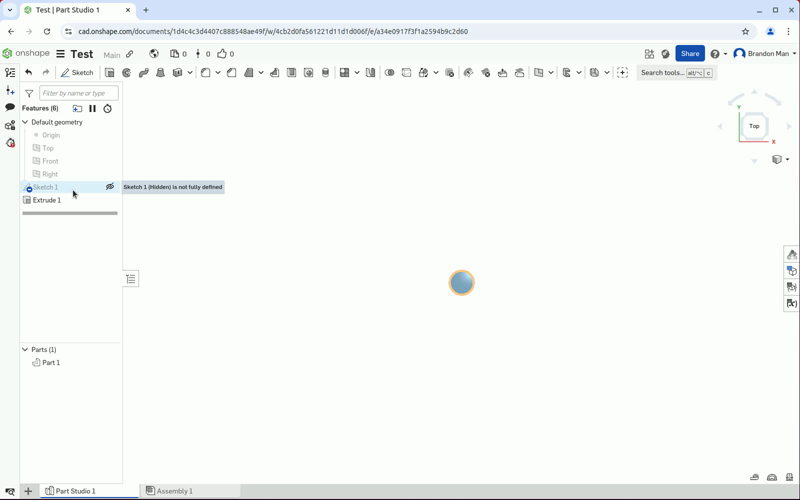
click(73, 189)
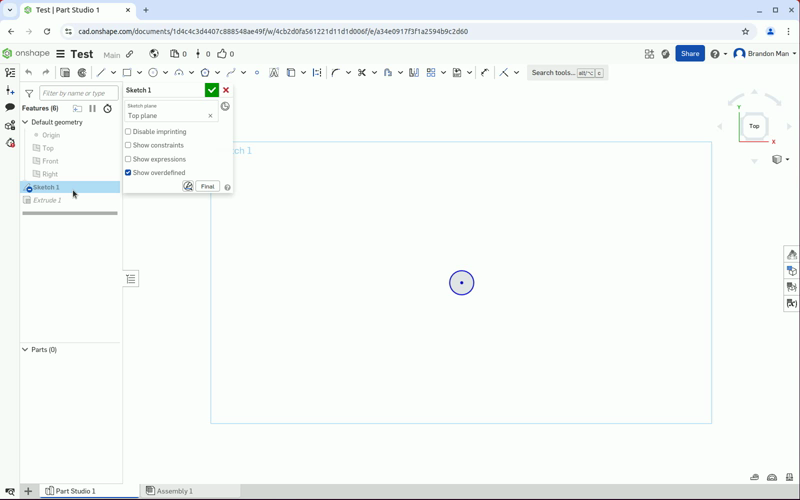
mouse_move(229, 92)
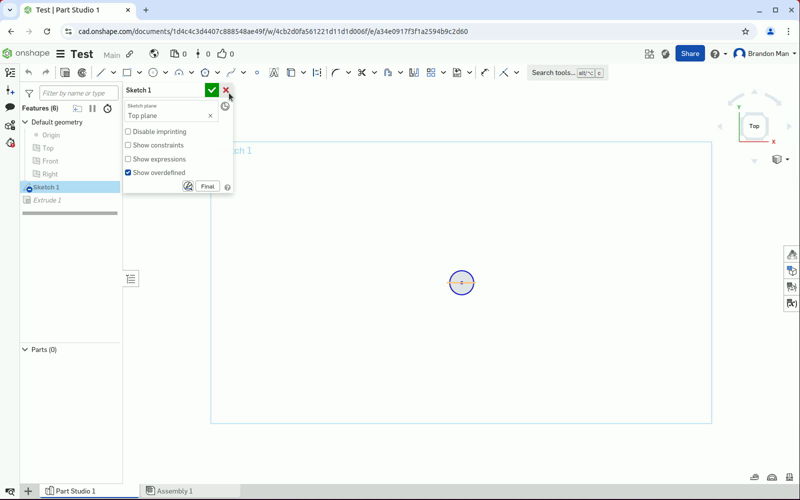
click(229, 92)
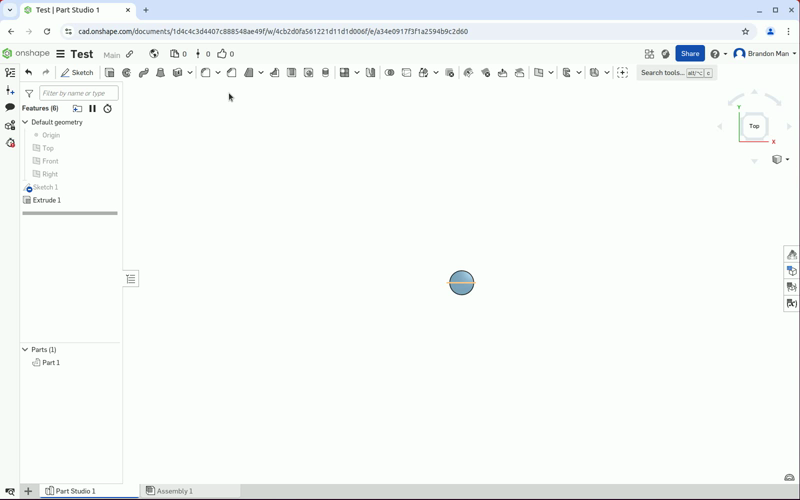
mouse_move(541, 75)
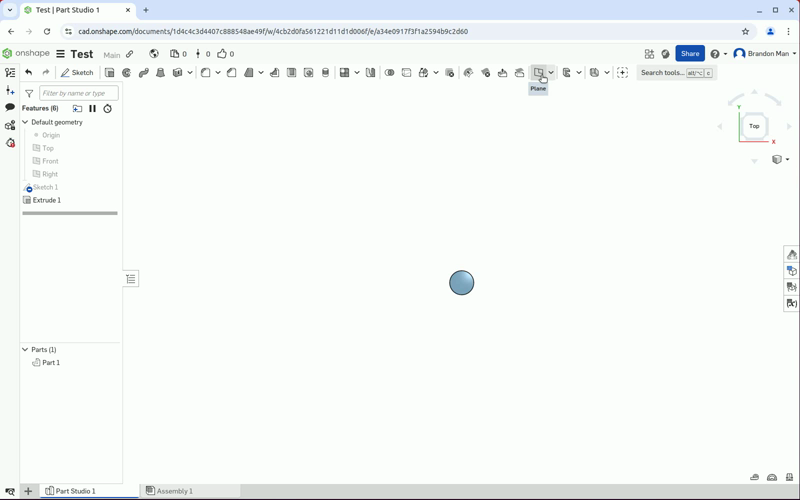
click(541, 75)
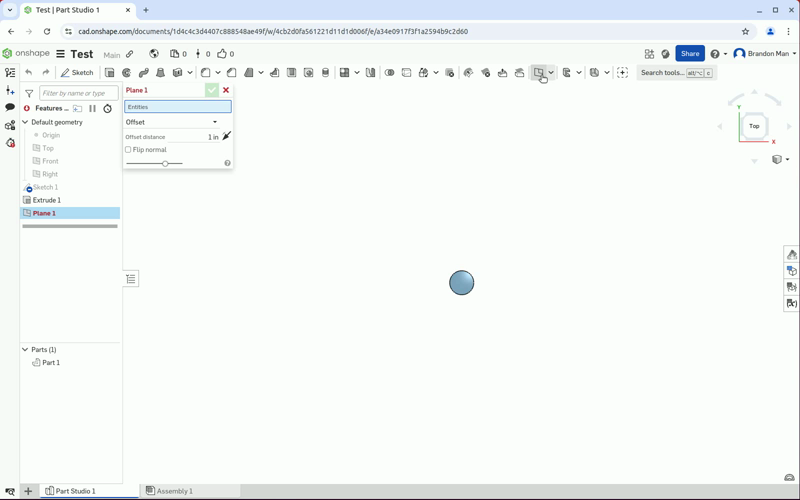
mouse_move(73, 150)
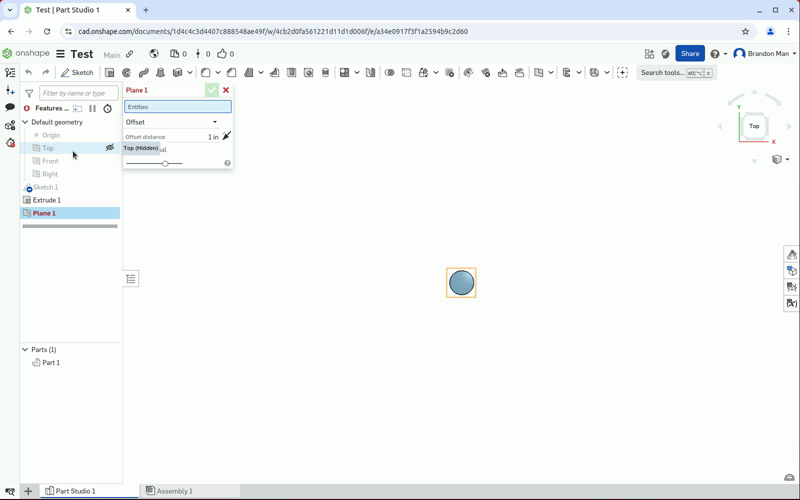
click(73, 150)
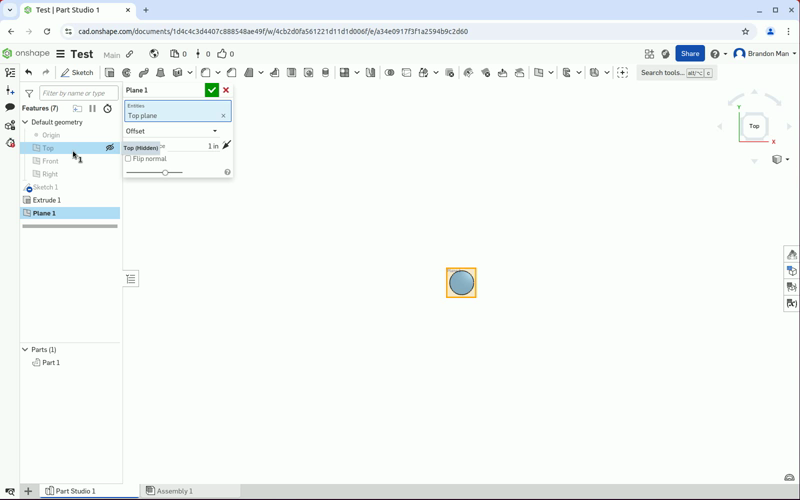
key(tab, 2)
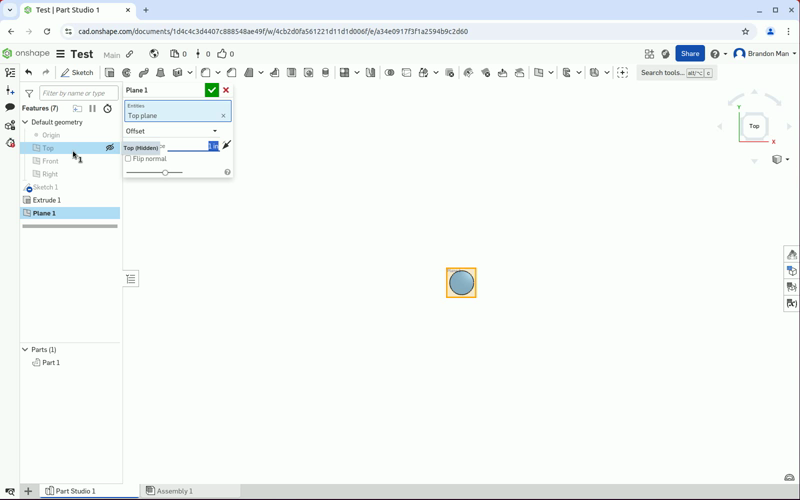
text(0.493)
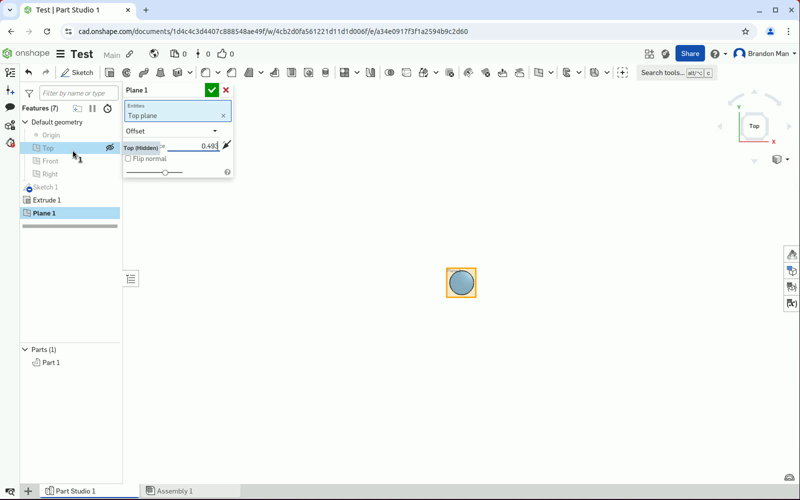
key(enter, 2)
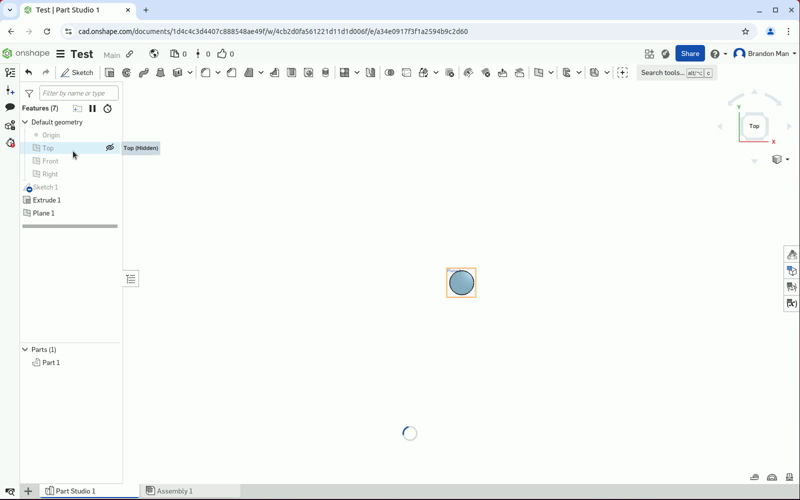
key(shift+s)
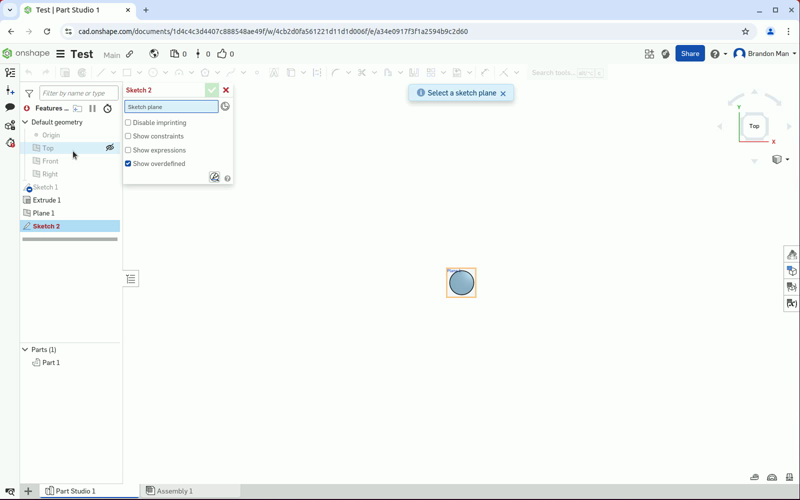
mouse_move(73, 215)
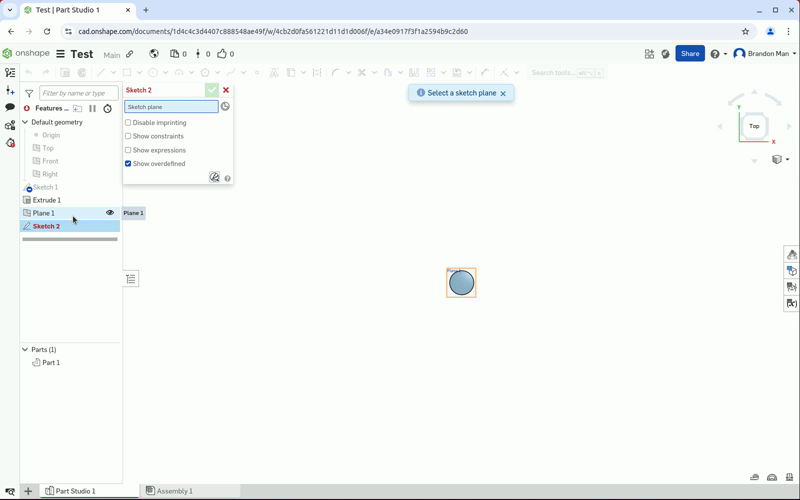
click(73, 215)
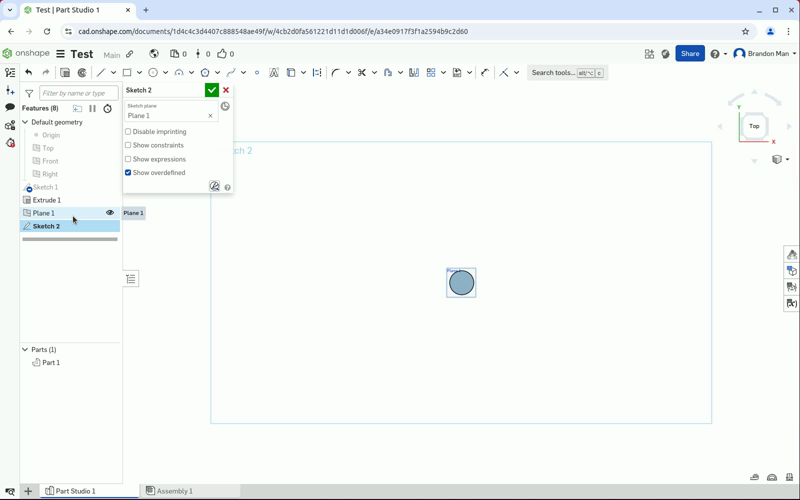
mouse_move(73, 352)
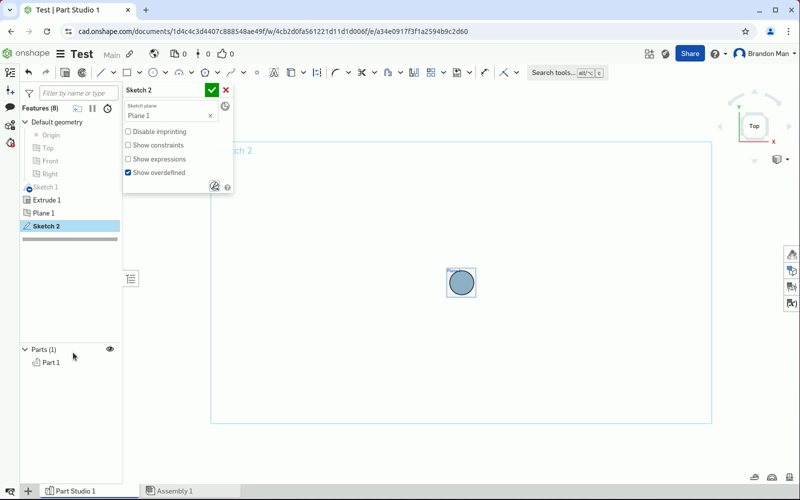
key(y)
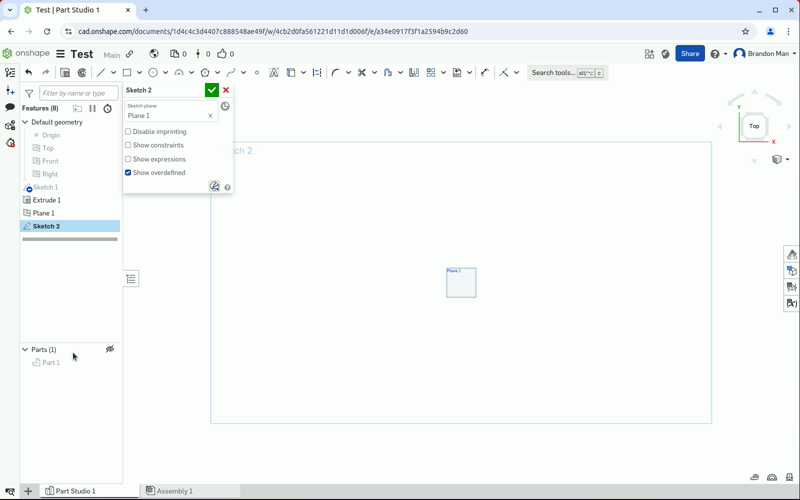
key(c)
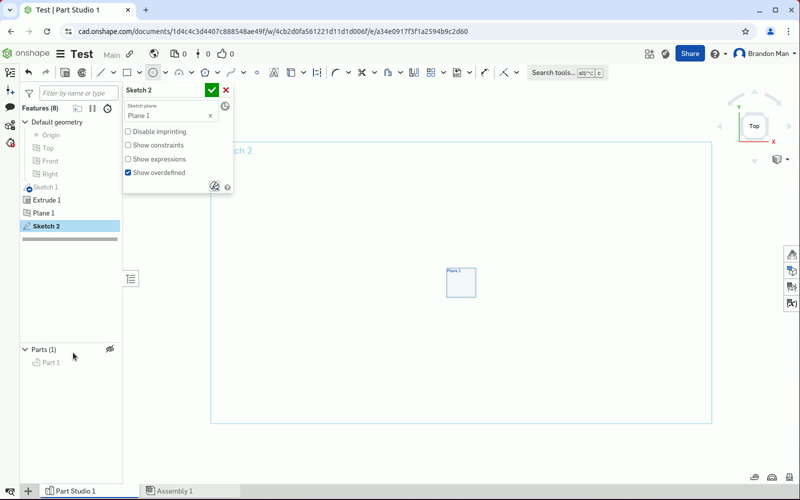
key_down(shift)
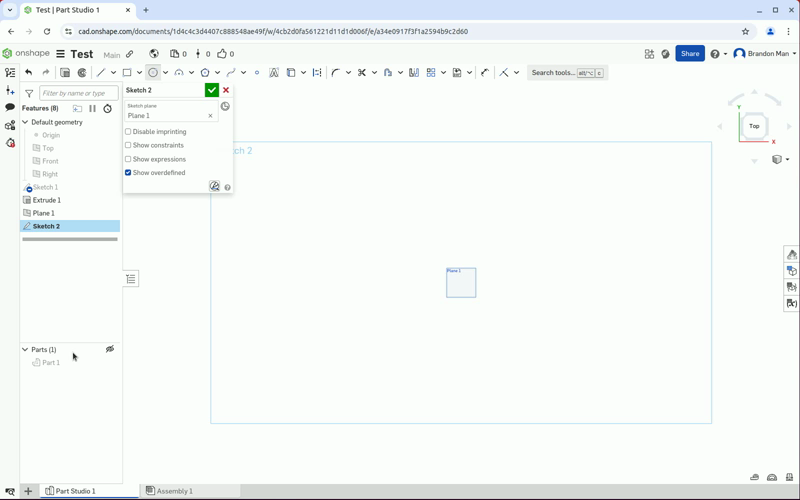
mouse_move(461, 282)
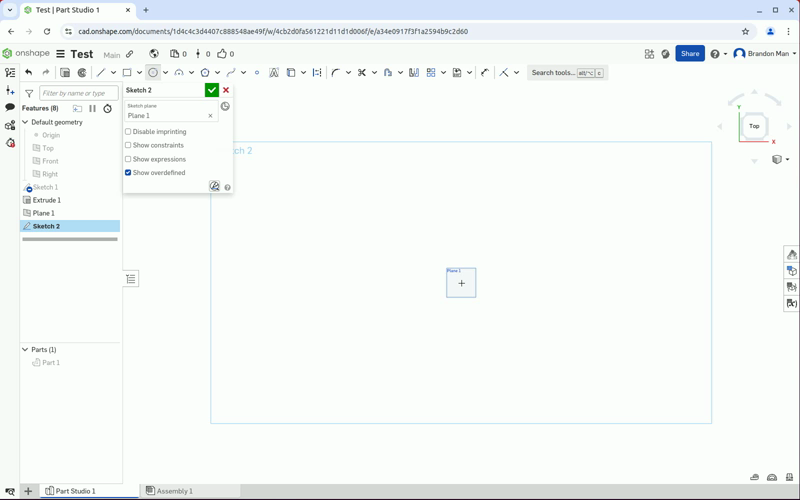
click(461, 282)
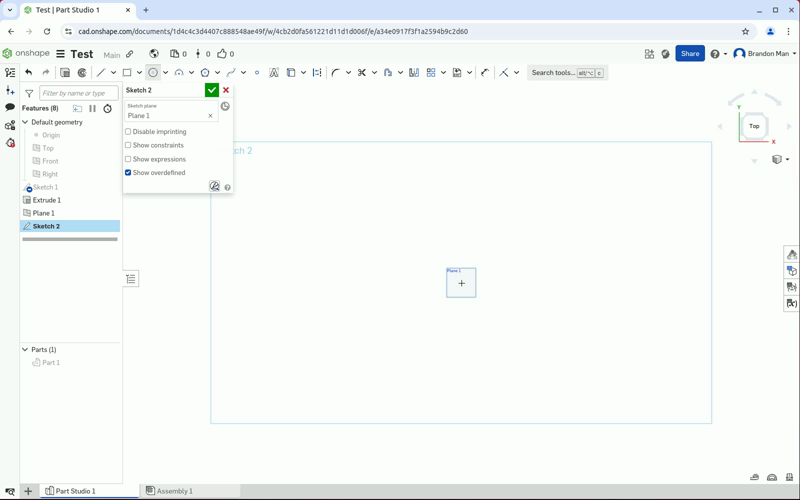
key_up(shift)
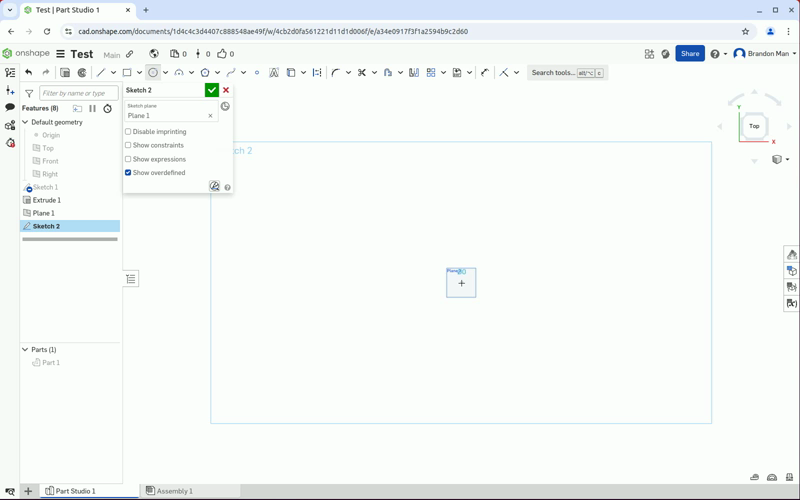
mouse_move(473, 282)
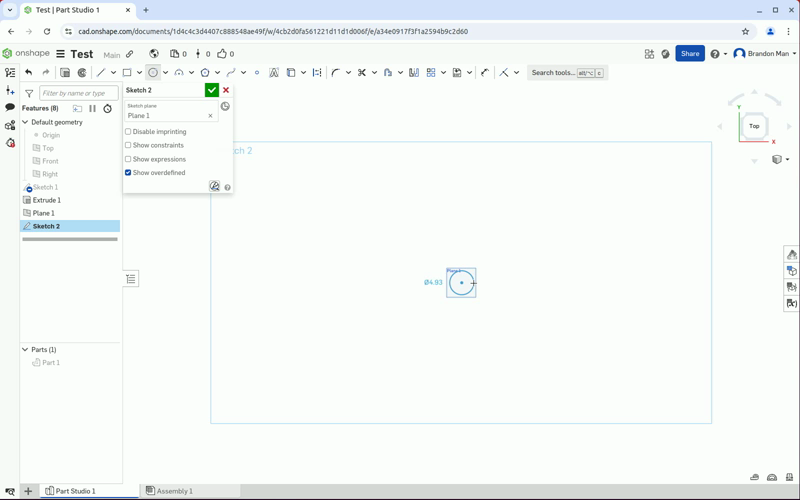
click(473, 282)
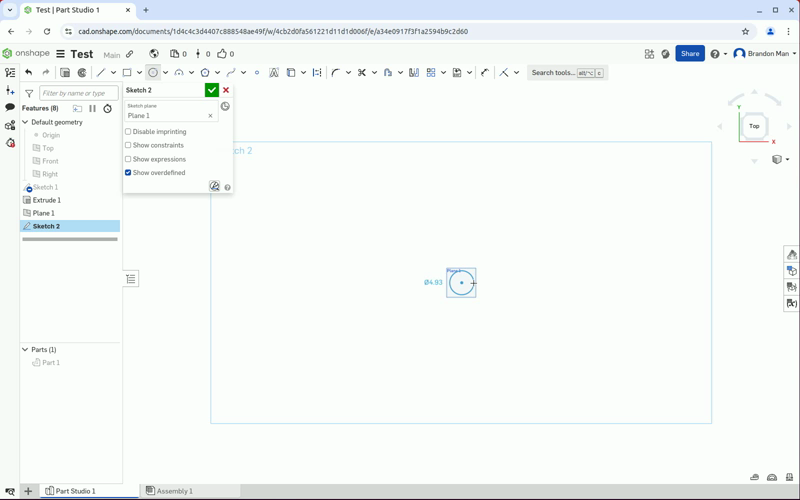
key(esc)
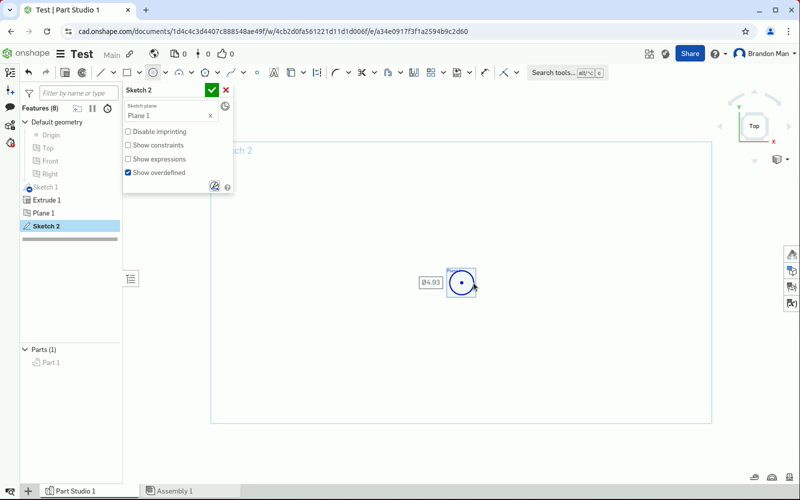
key(c)
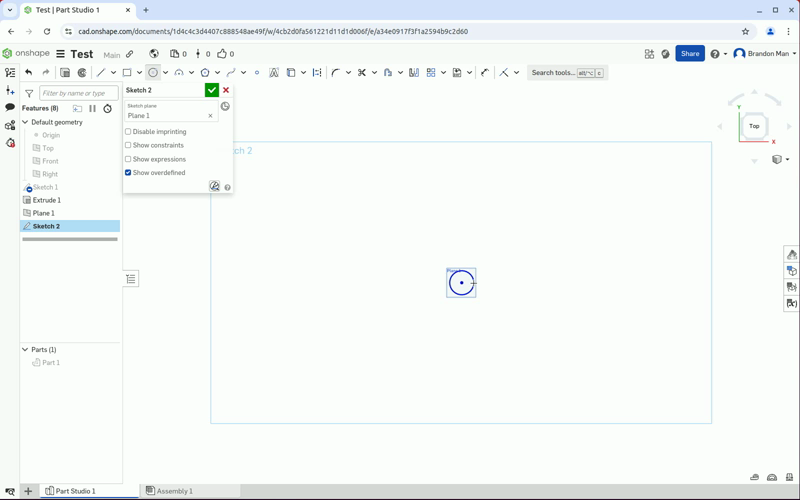
key_down(shift)
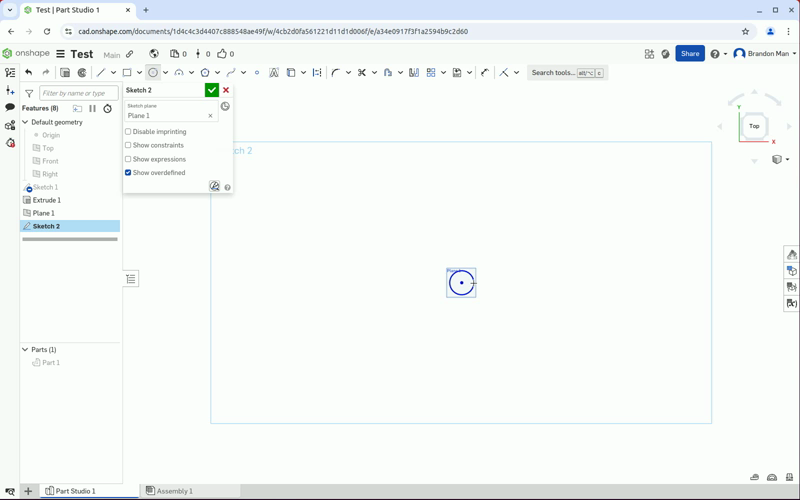
mouse_move(461, 282)
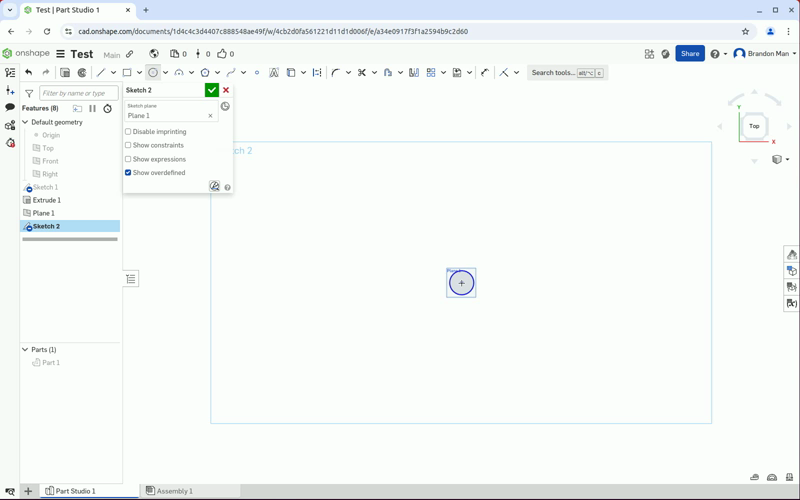
click(461, 282)
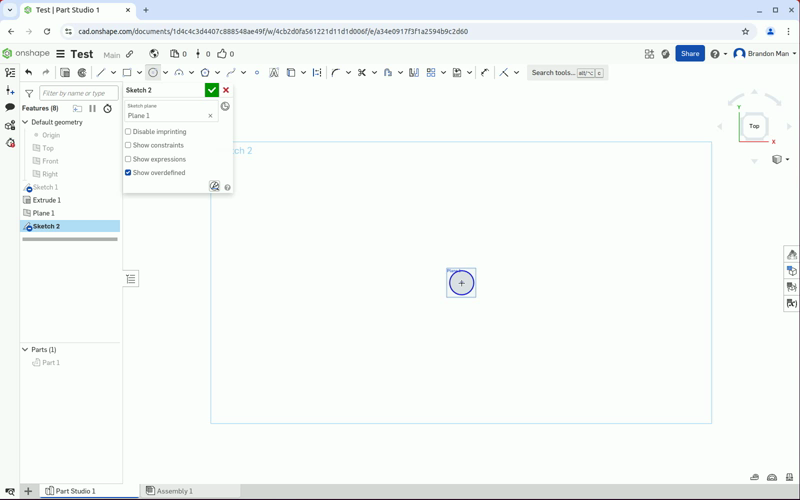
key_up(shift)
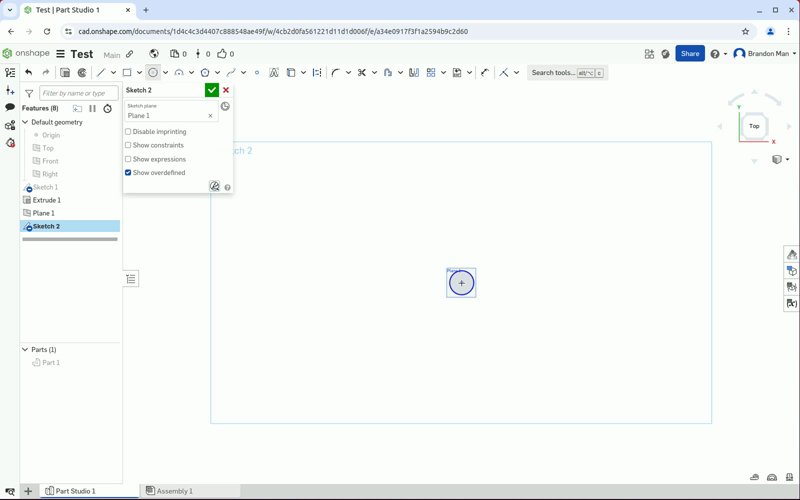
mouse_move(466, 282)
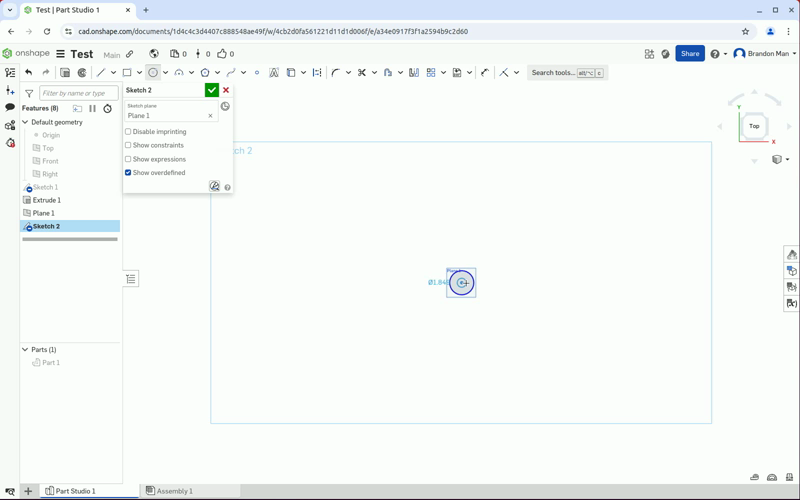
click(466, 282)
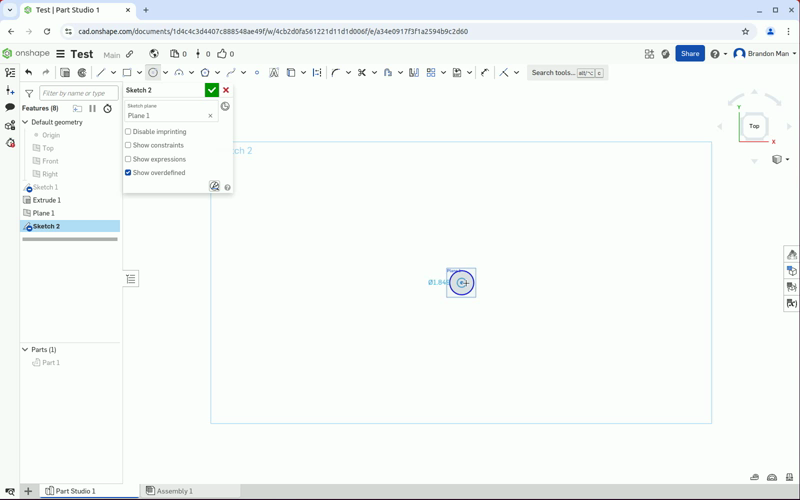
key(esc)
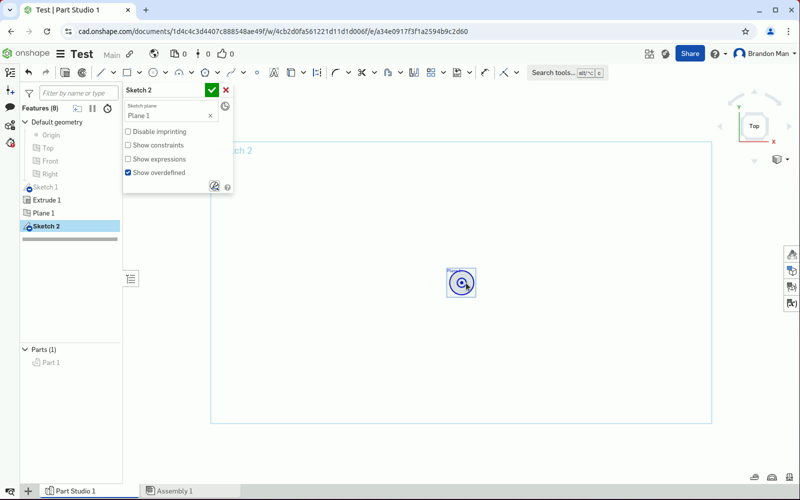
mouse_move(465, 273)
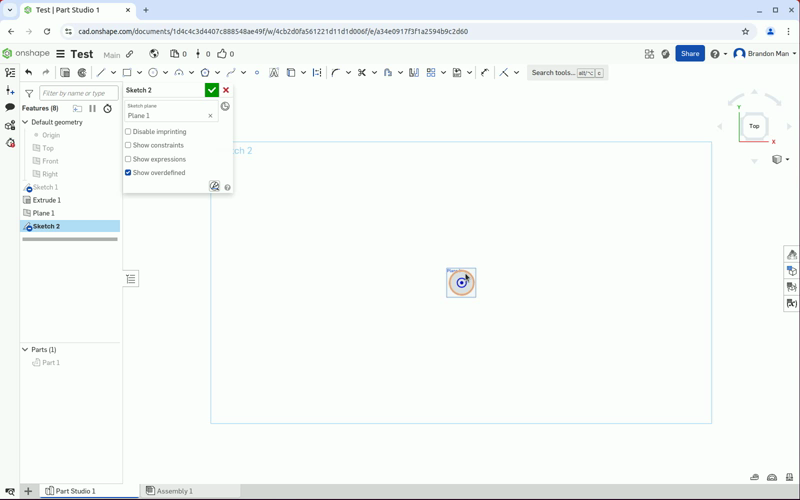
scroll(6)
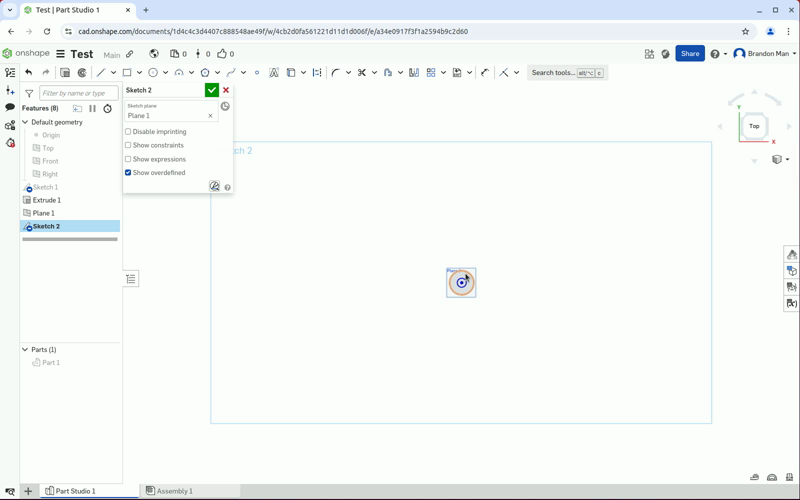
scroll(6)
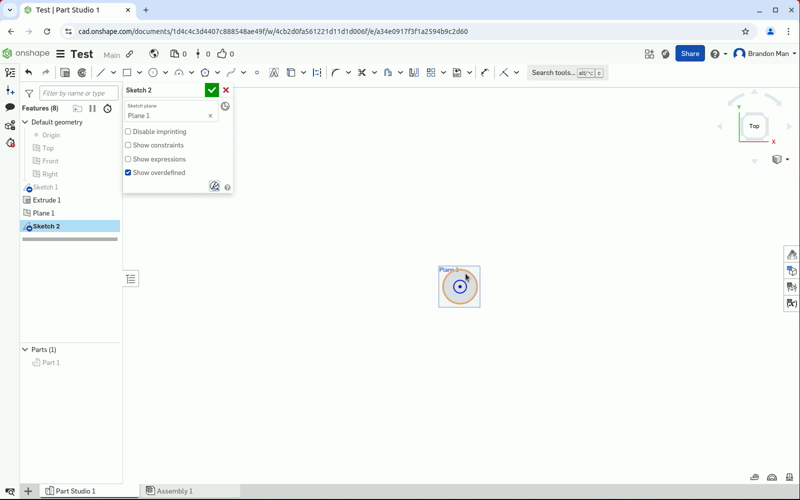
scroll(6)
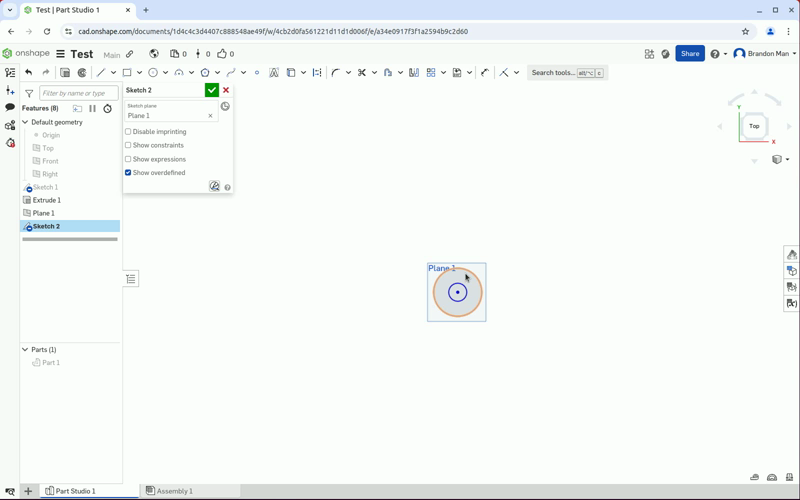
scroll(6)
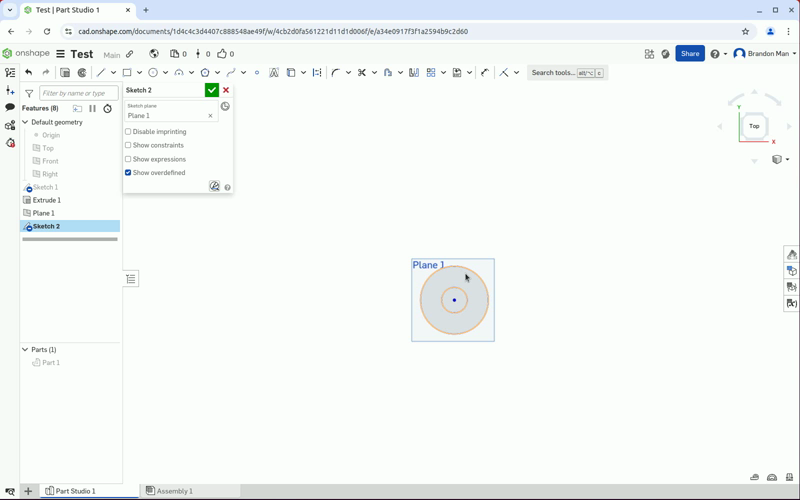
scroll(6)
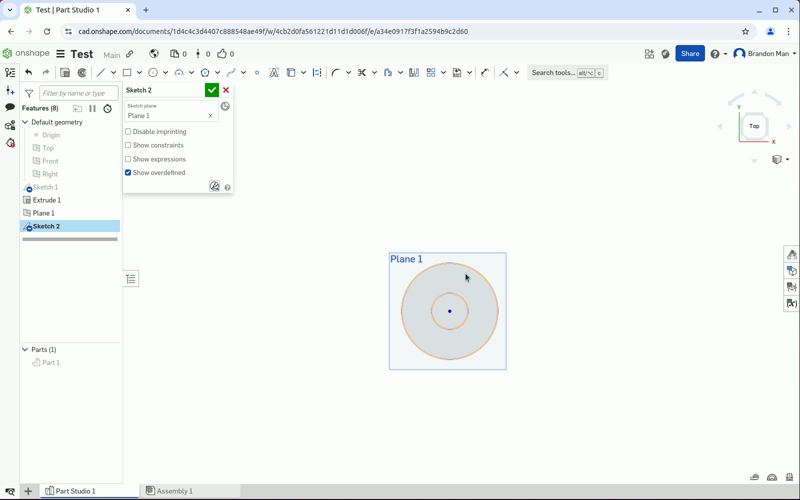
scroll(6)
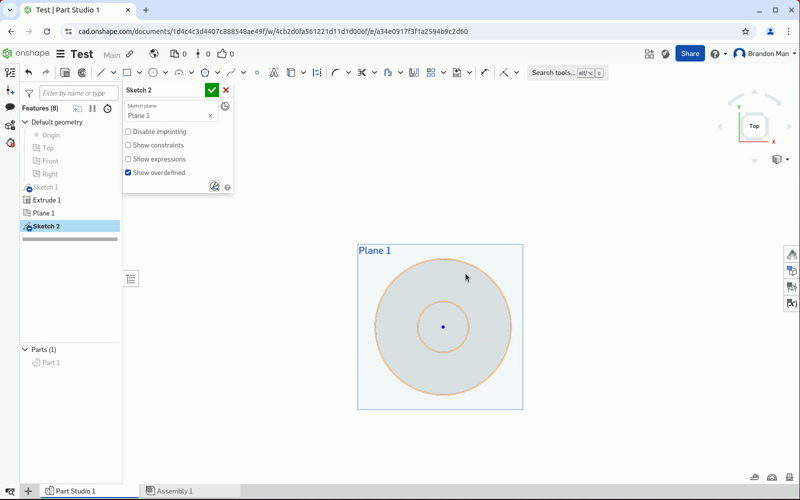
scroll(6)
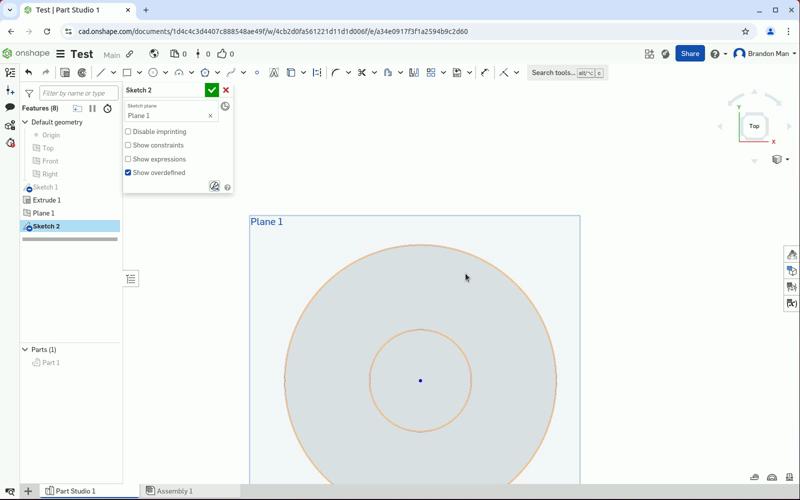
click(465, 273)
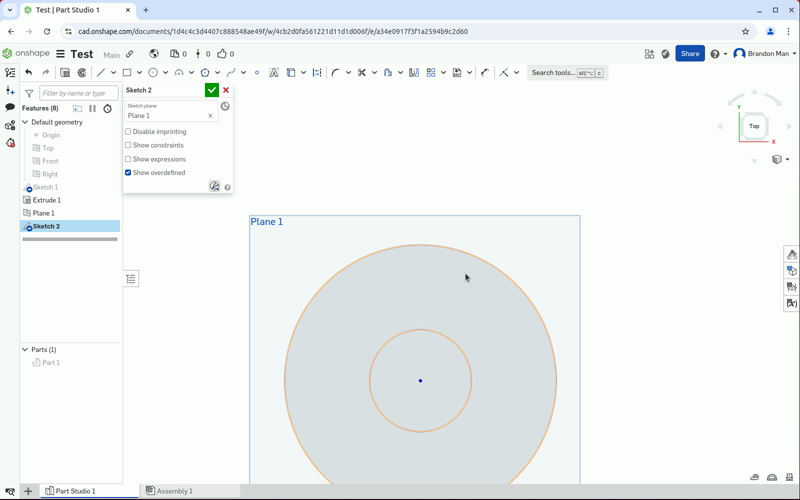
scroll(-6)
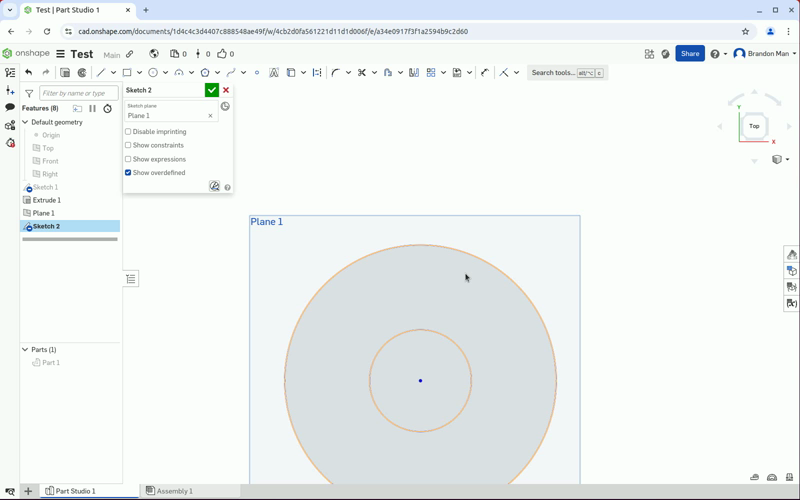
scroll(-6)
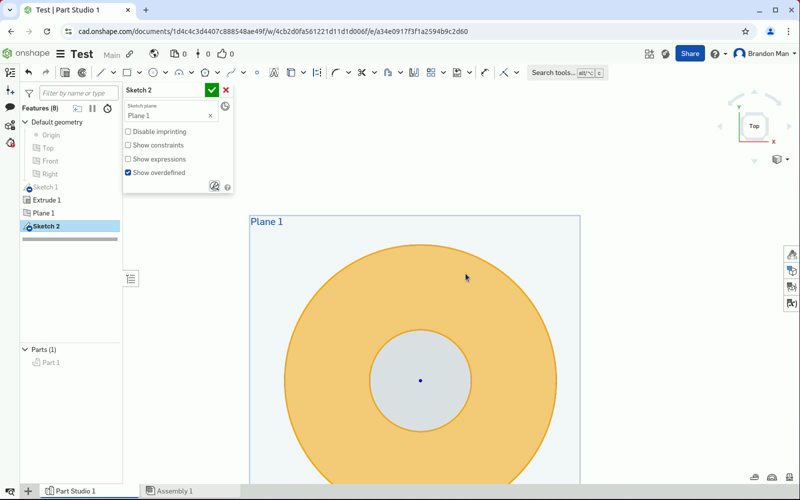
scroll(-6)
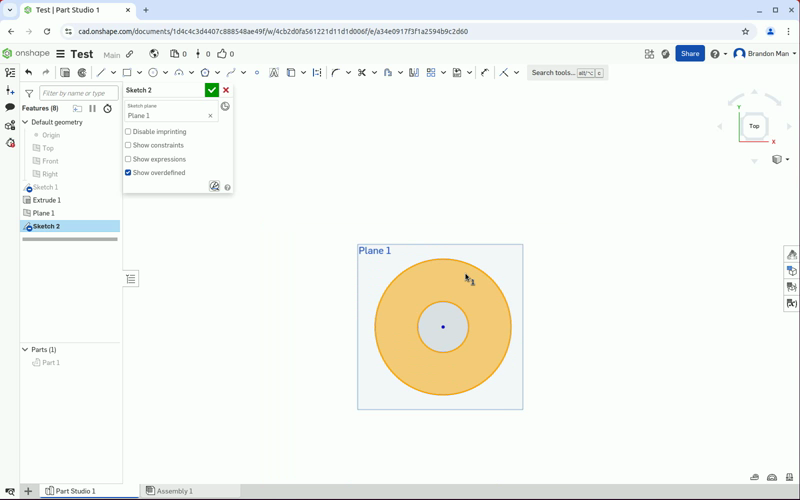
scroll(-6)
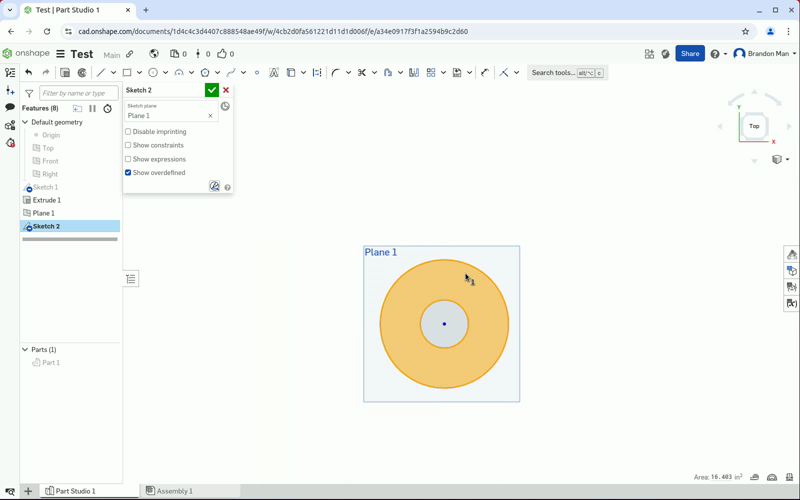
scroll(-6)
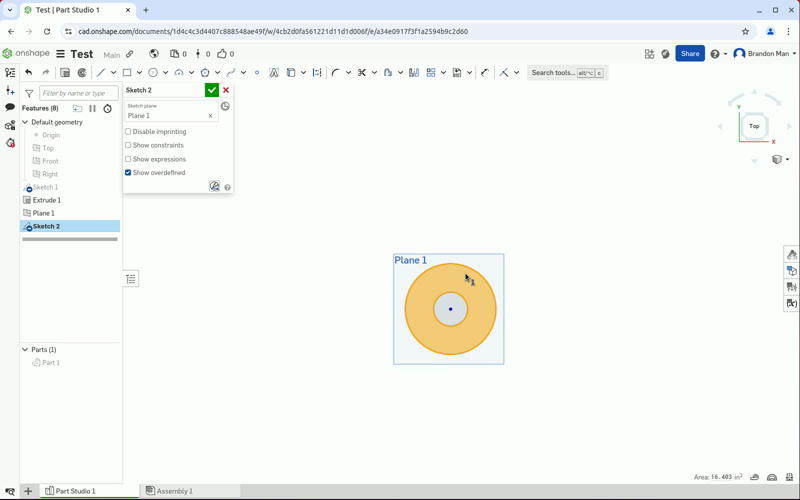
scroll(-6)
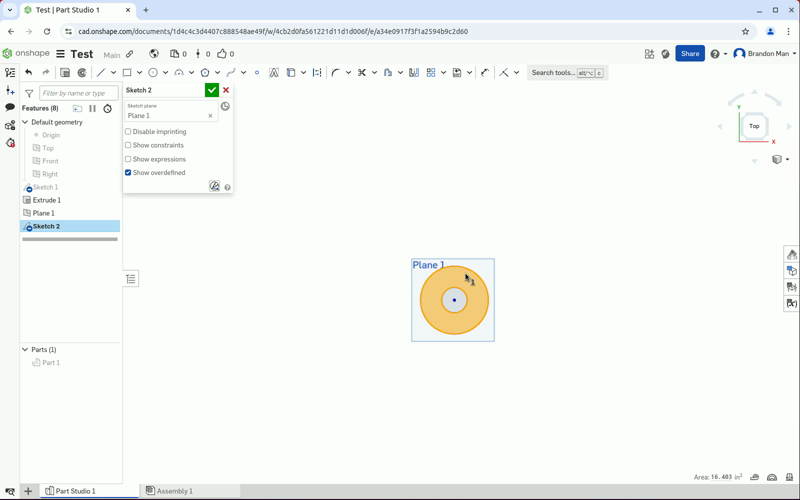
scroll(-6)
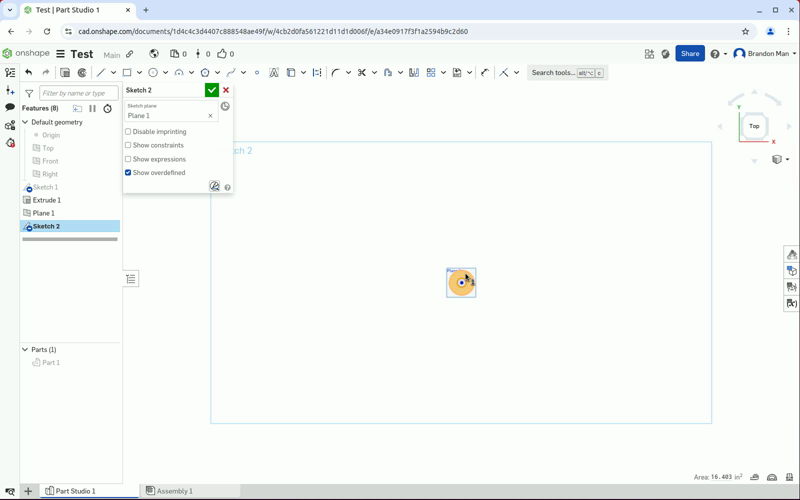
mouse_move(73, 352)
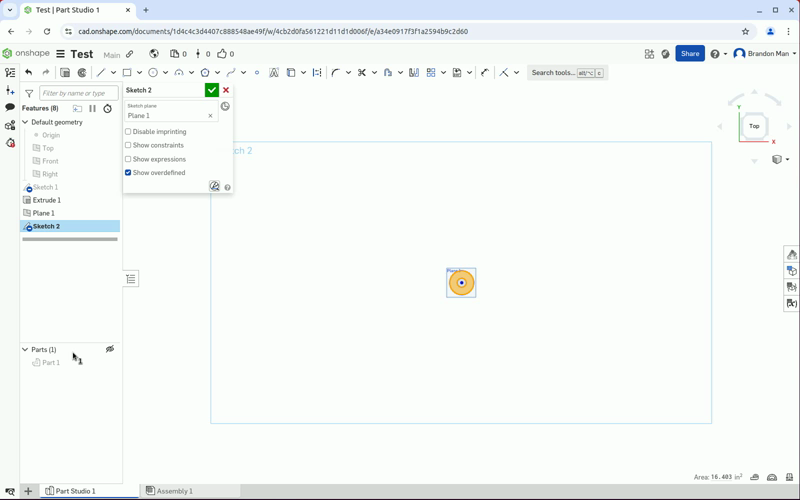
key(shift+y)
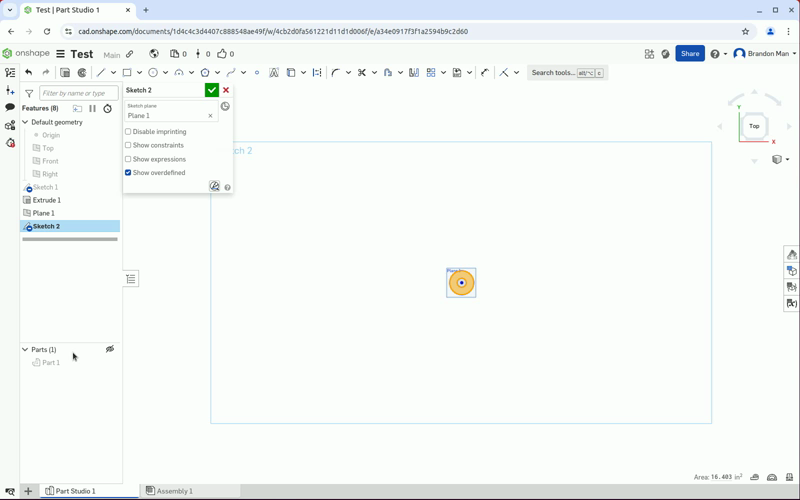
key(shift+e)
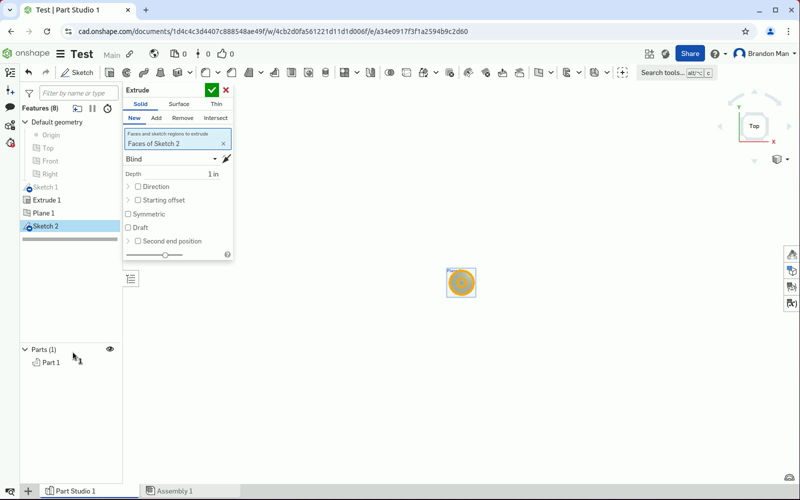
mouse_move(143, 106)
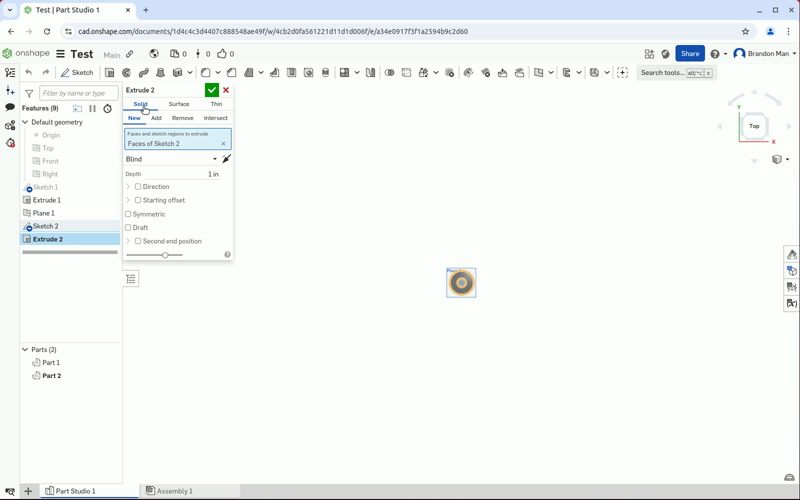
click(143, 106)
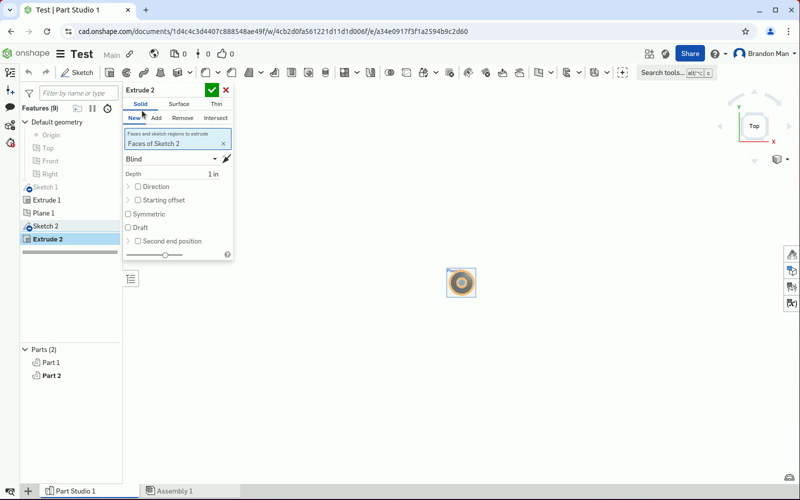
mouse_move(137, 120)
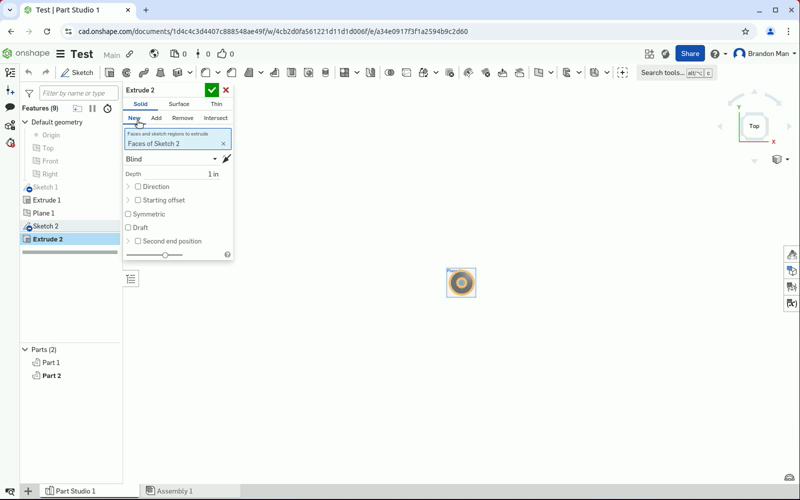
click(137, 120)
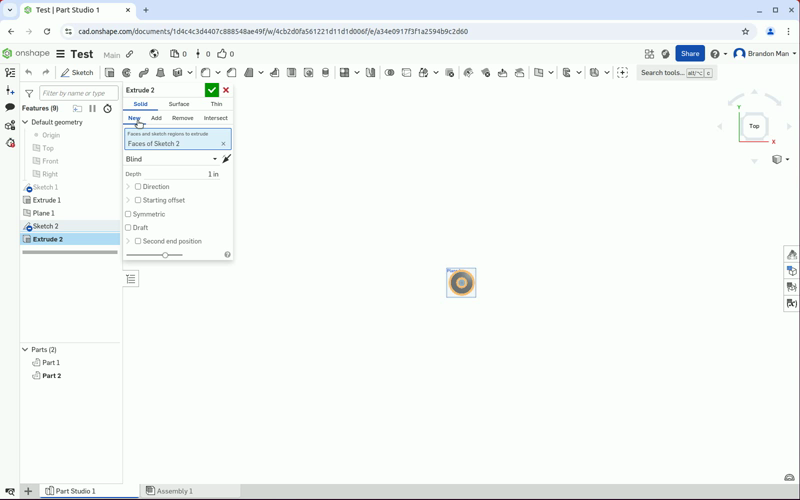
key(tab, 4)
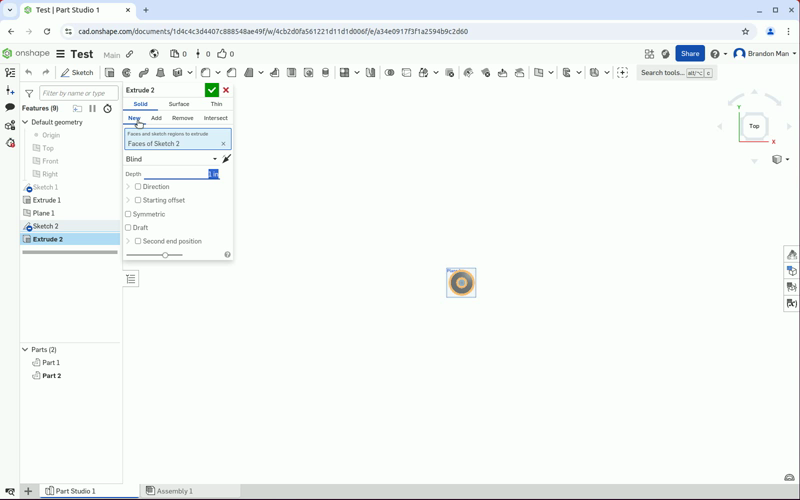
text(2.889)
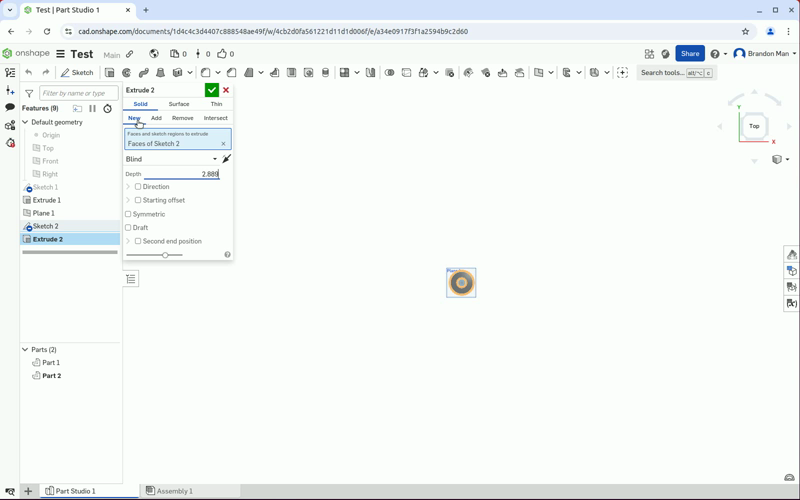
key(enter)
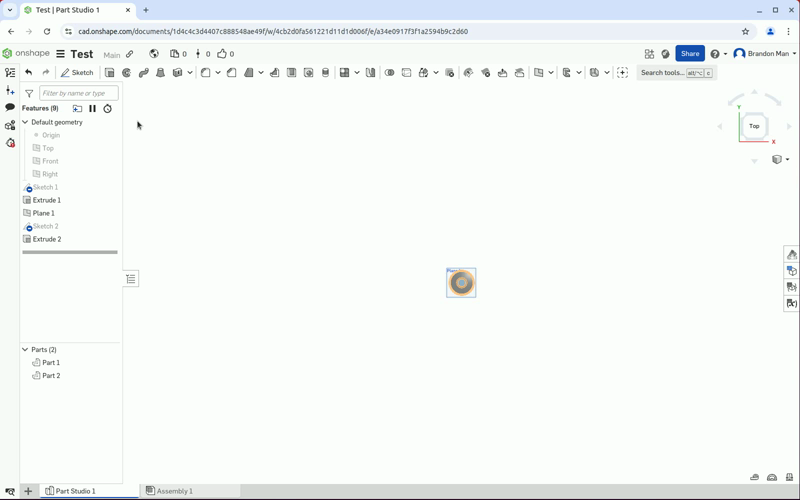
key(shift+h)
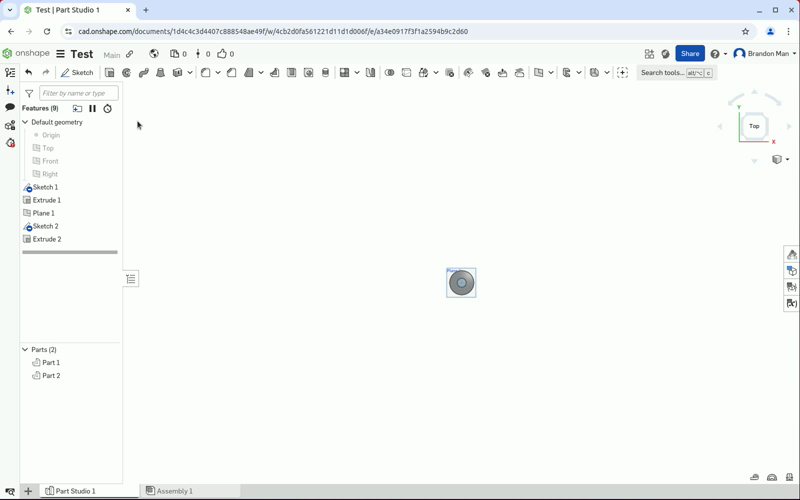
key(shift+h)
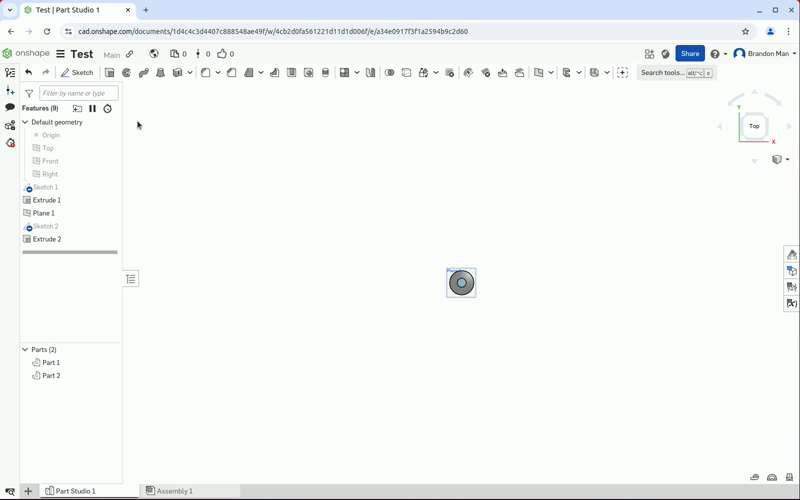
mouse_move(73, 189)
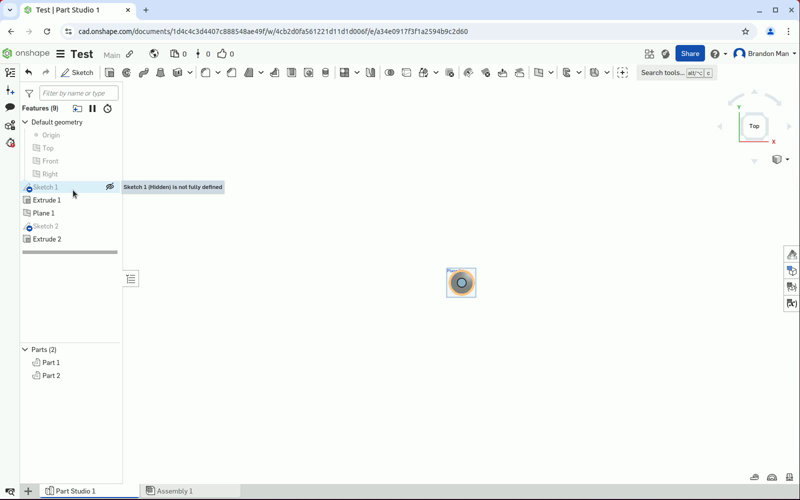
click(73, 189)
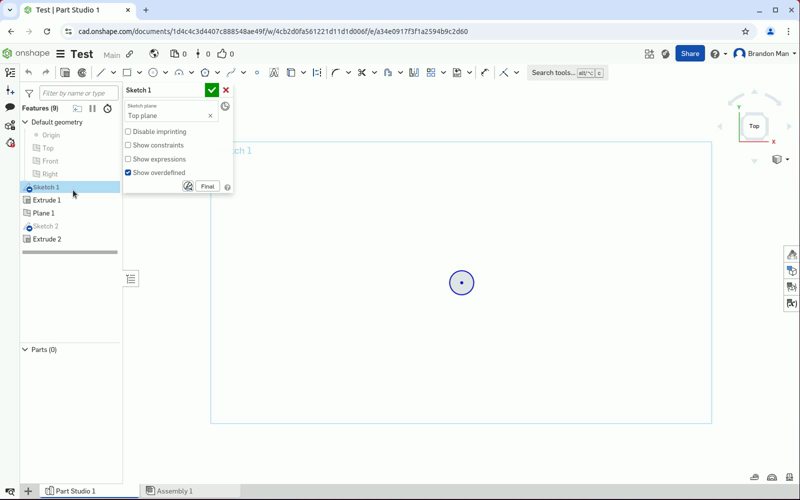
mouse_move(229, 92)
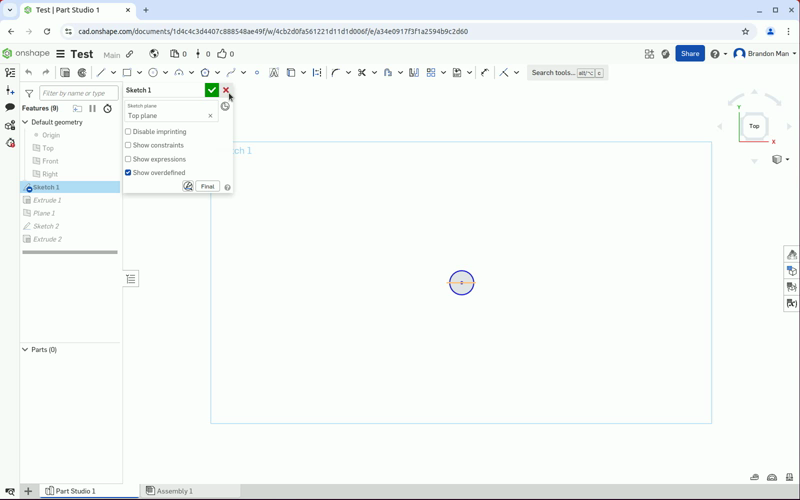
click(229, 92)
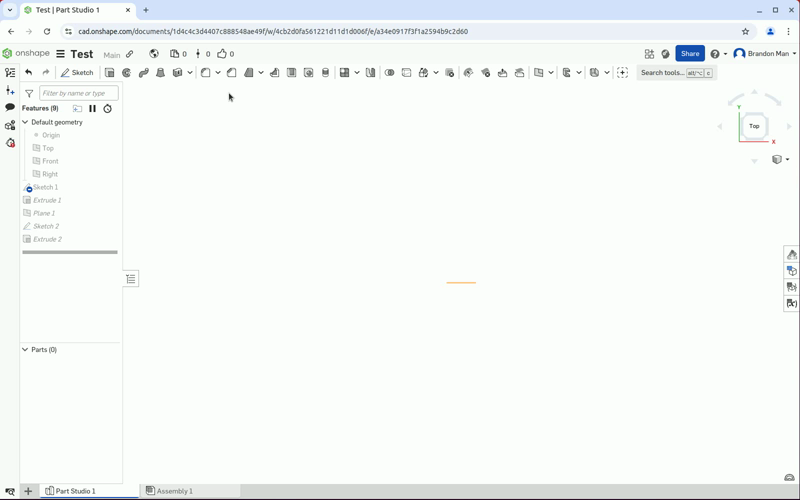
mouse_move(541, 75)
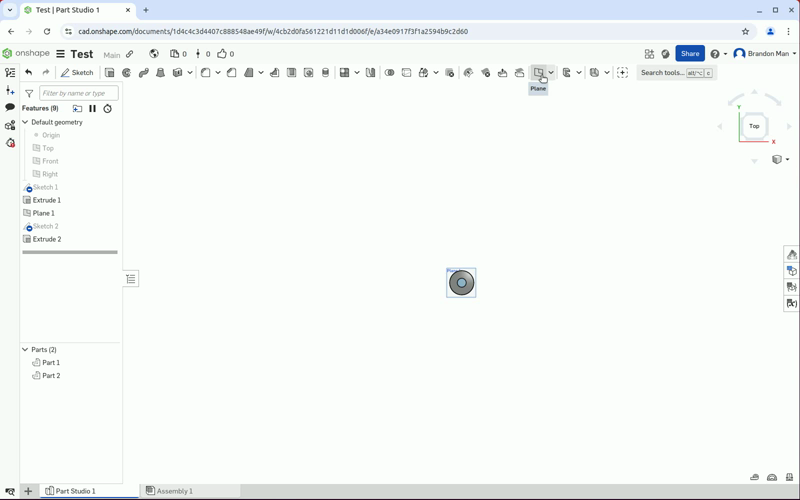
click(541, 75)
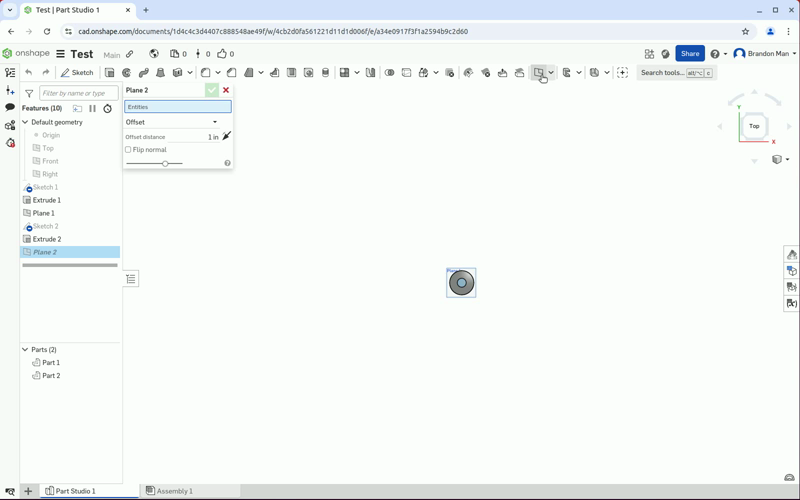
mouse_move(73, 150)
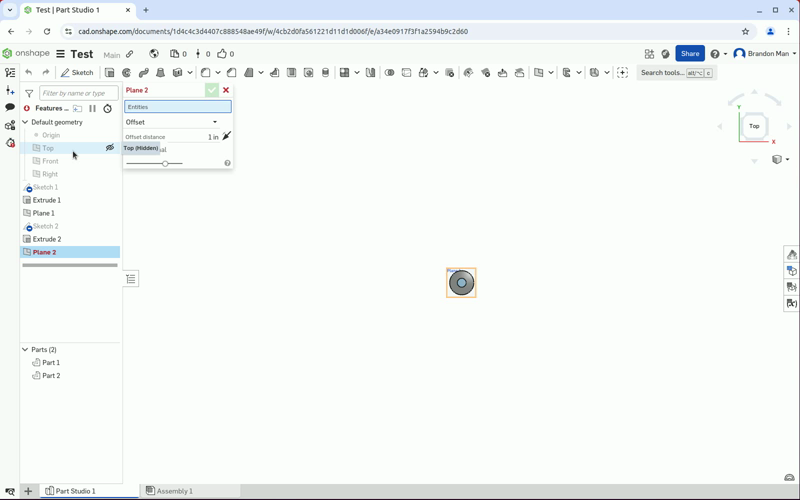
click(73, 150)
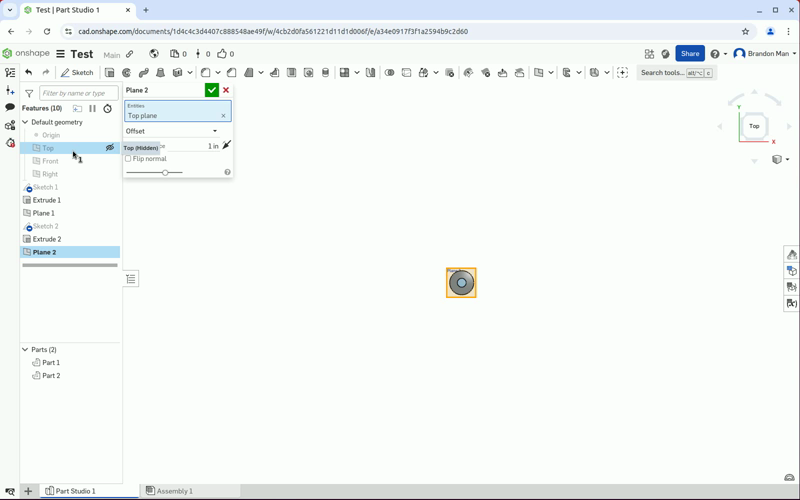
key(tab, 2)
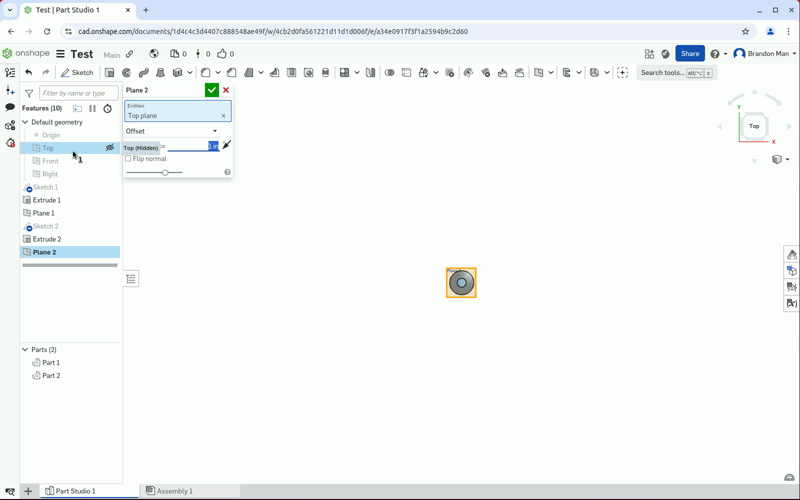
text(3.143)
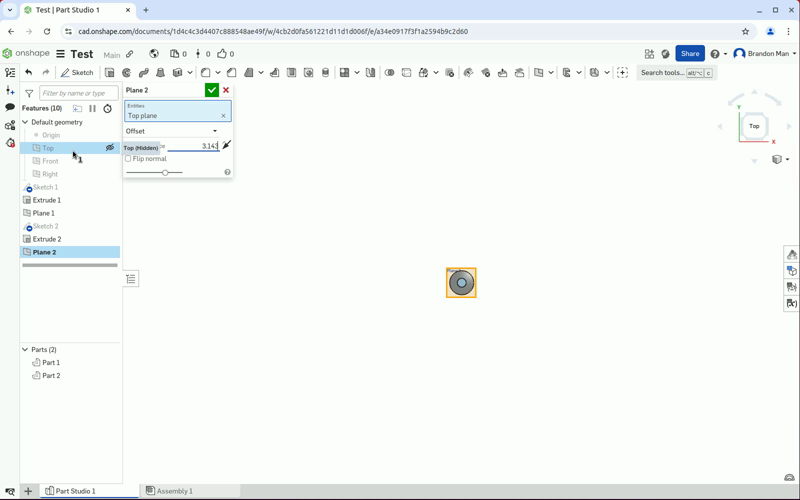
key(enter, 2)
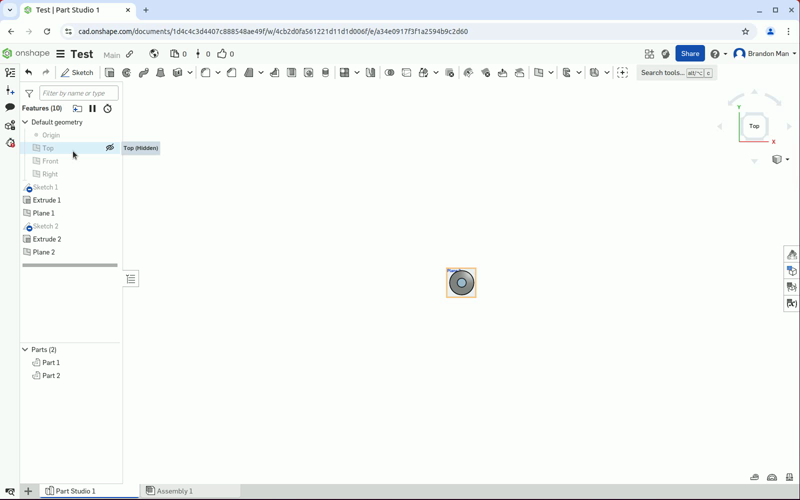
key(shift+s)
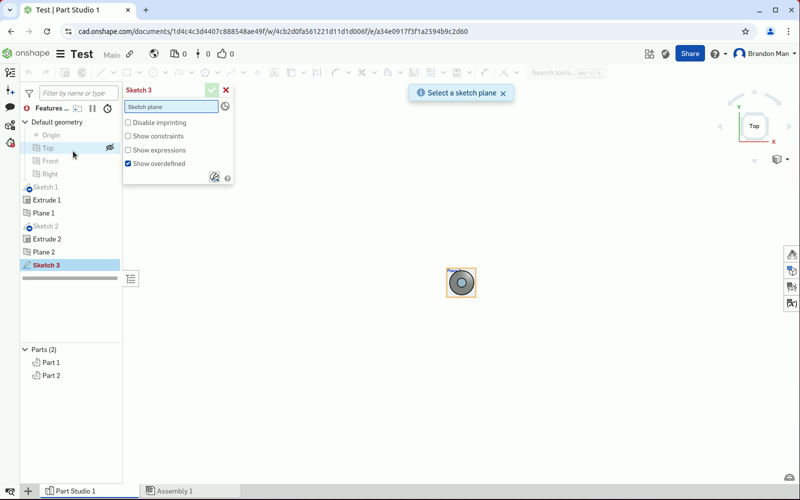
mouse_move(73, 254)
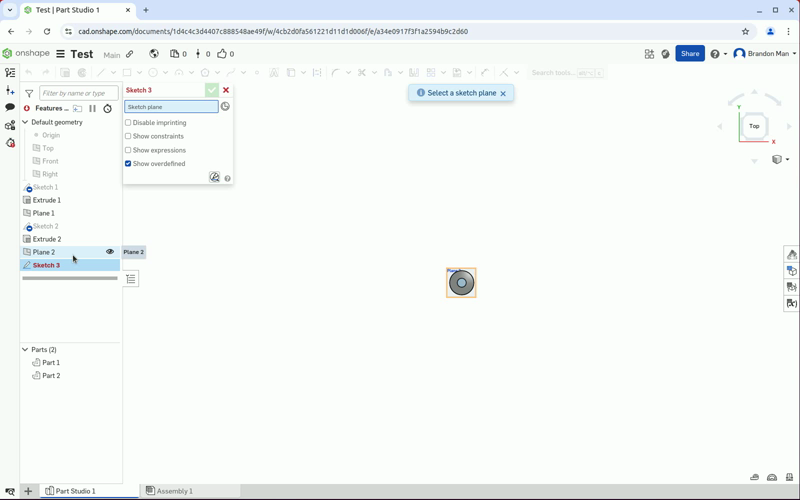
click(73, 254)
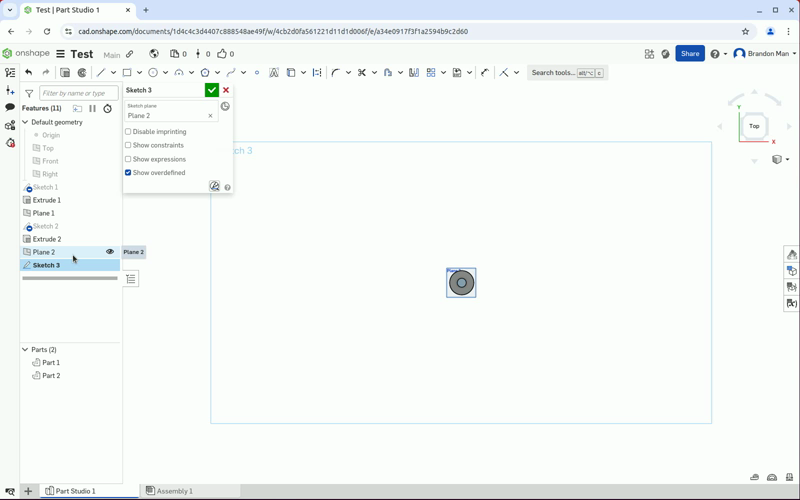
mouse_move(73, 352)
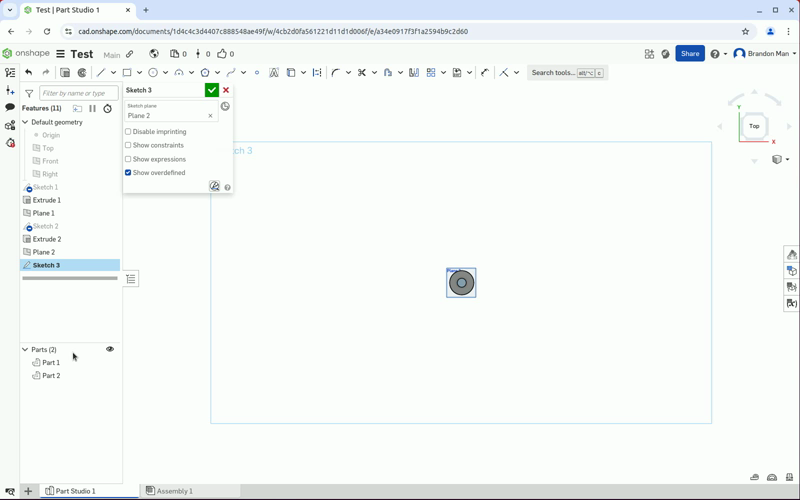
key(y)
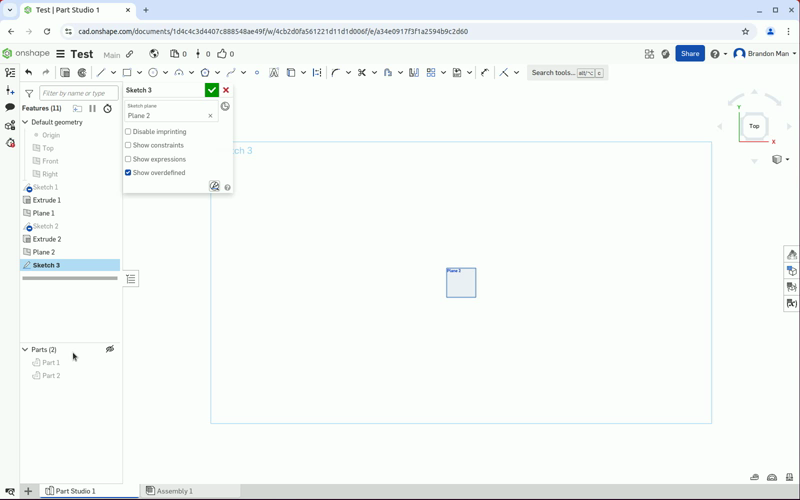
key(c)
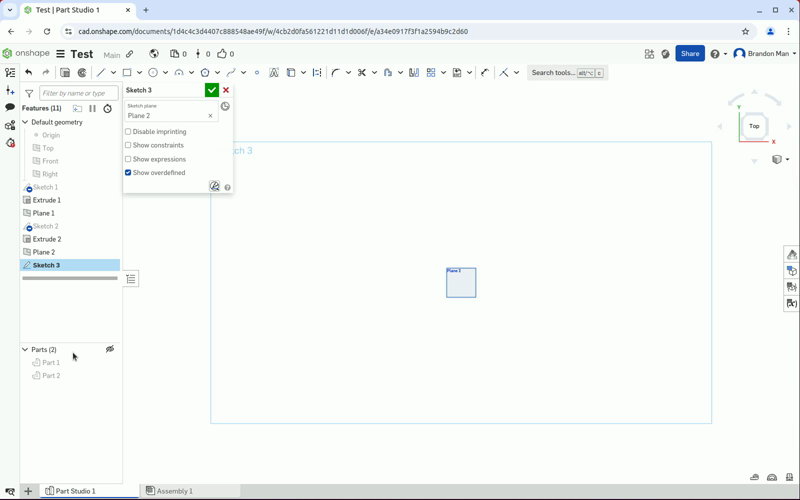
key_down(shift)
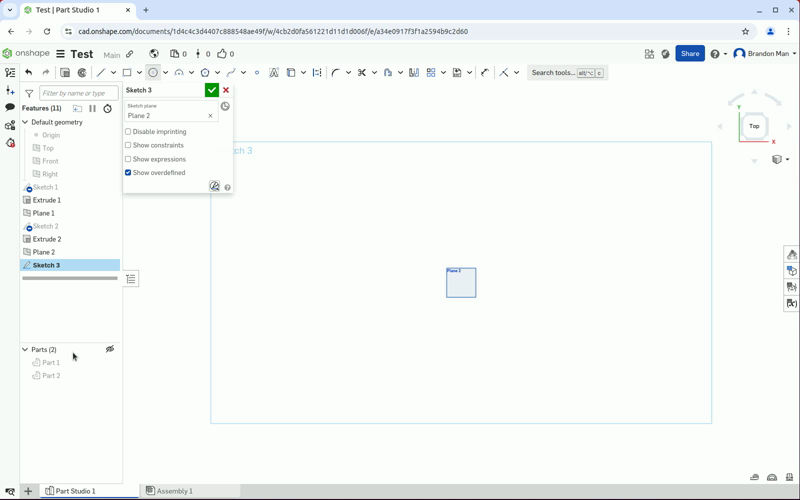
mouse_move(461, 282)
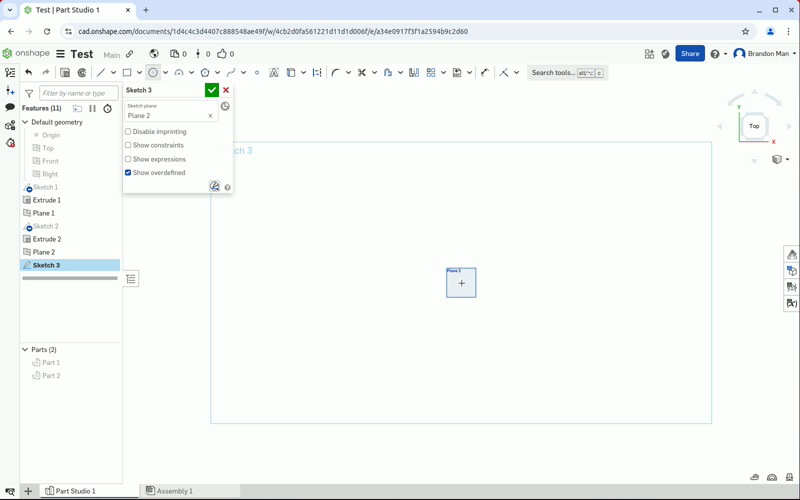
click(461, 282)
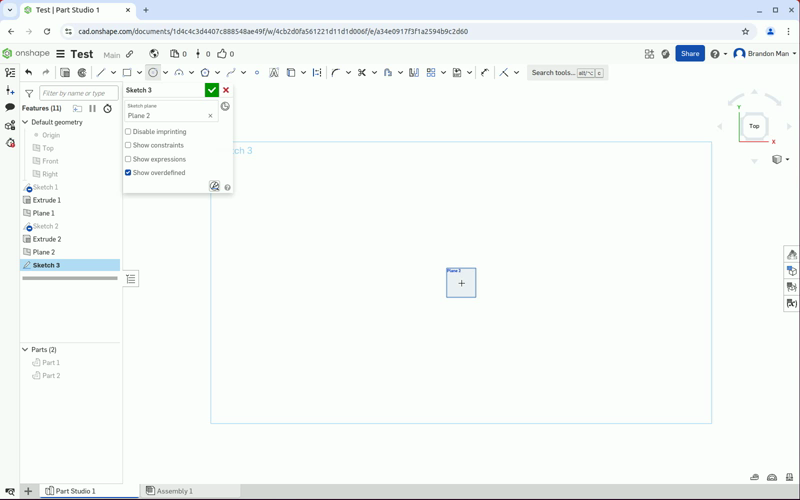
key_up(shift)
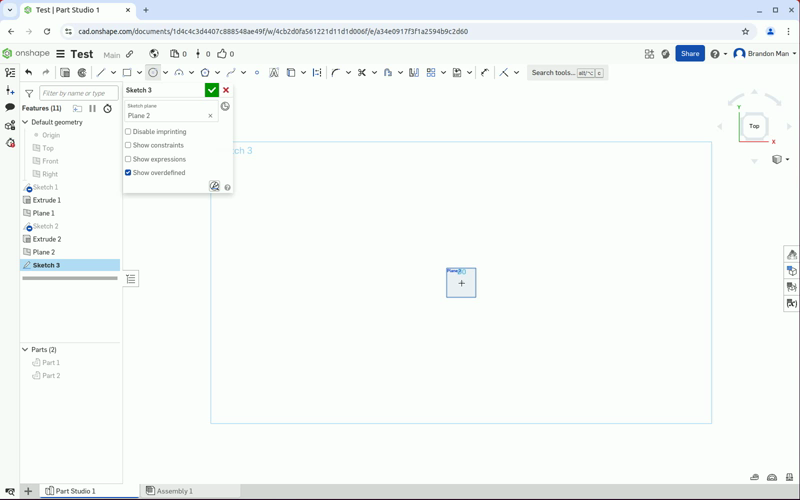
mouse_move(473, 282)
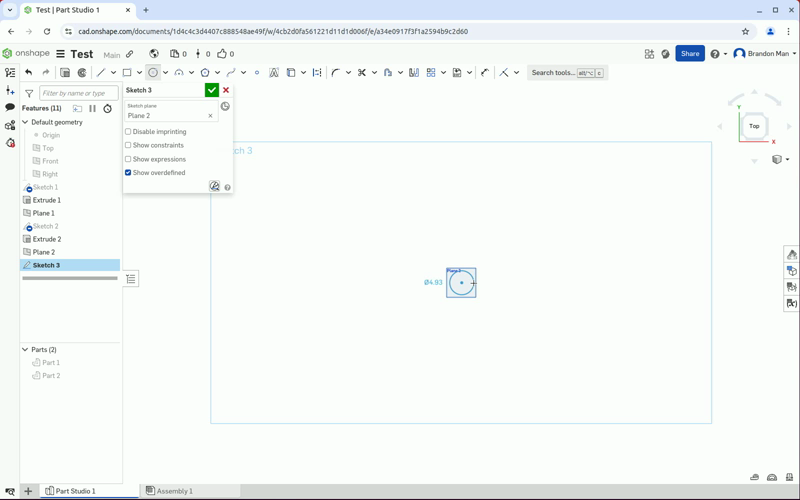
click(473, 282)
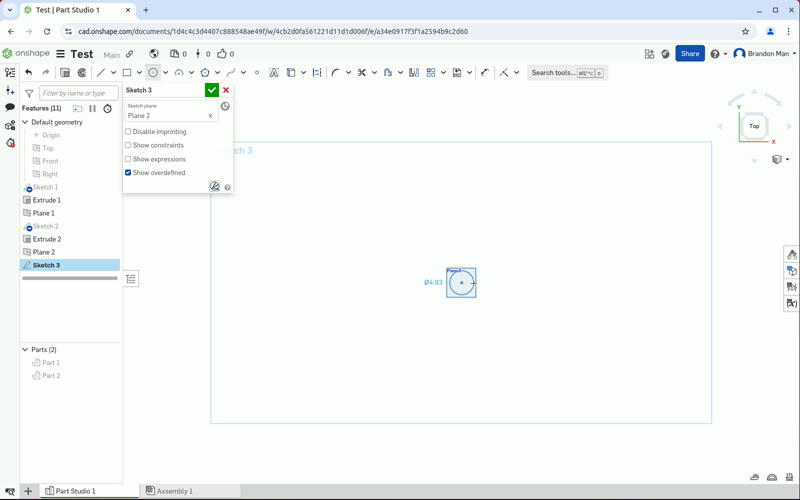
key(esc)
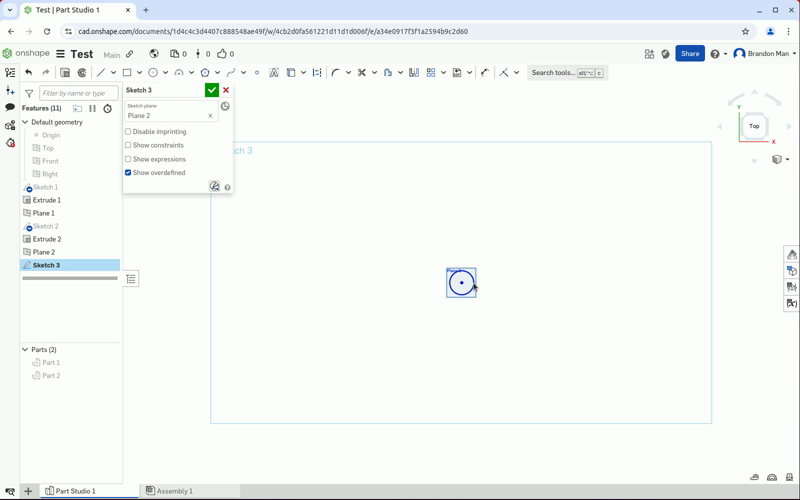
key(c)
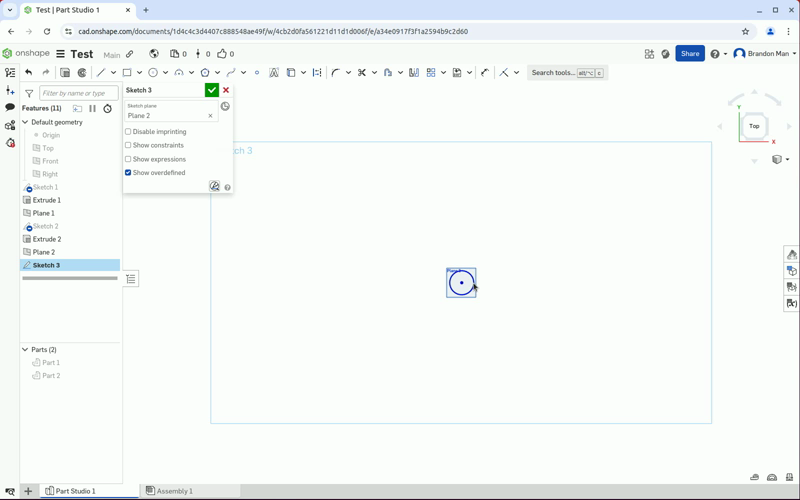
key_down(shift)
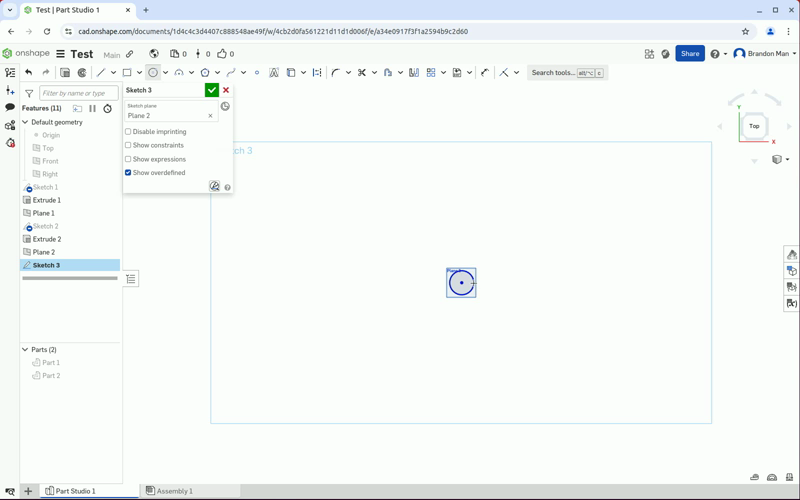
mouse_move(461, 282)
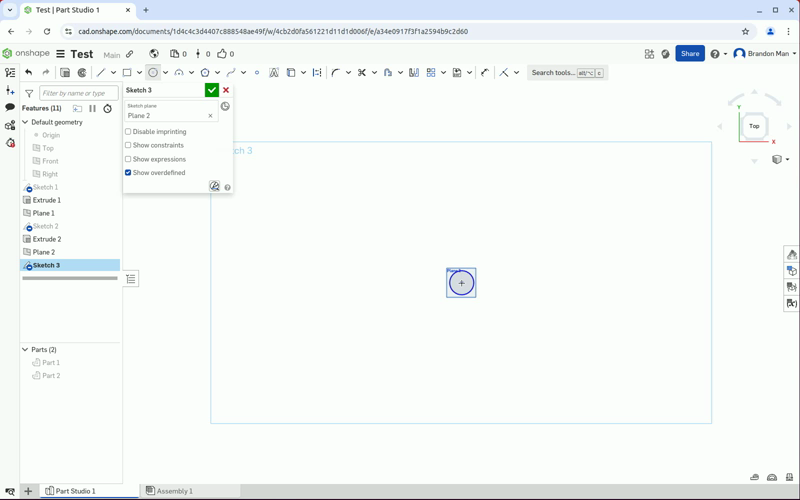
click(461, 282)
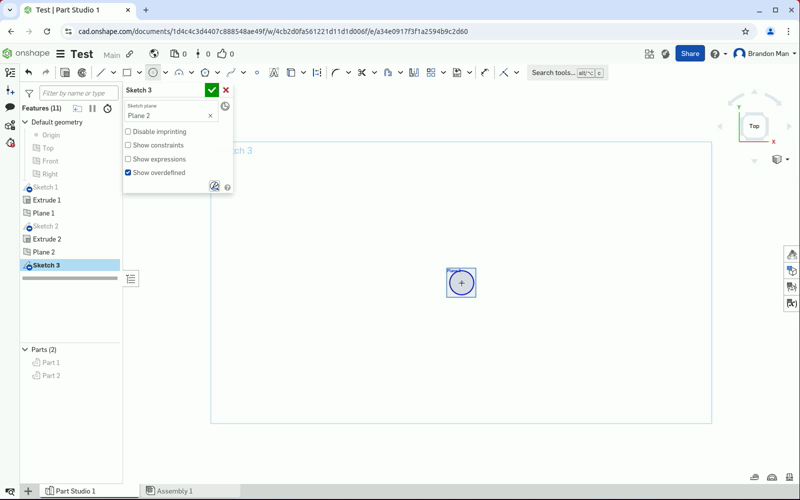
key_up(shift)
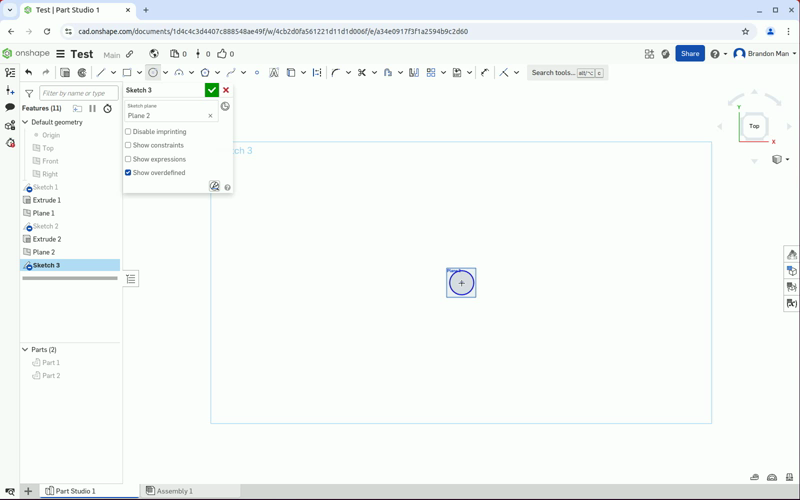
mouse_move(469, 282)
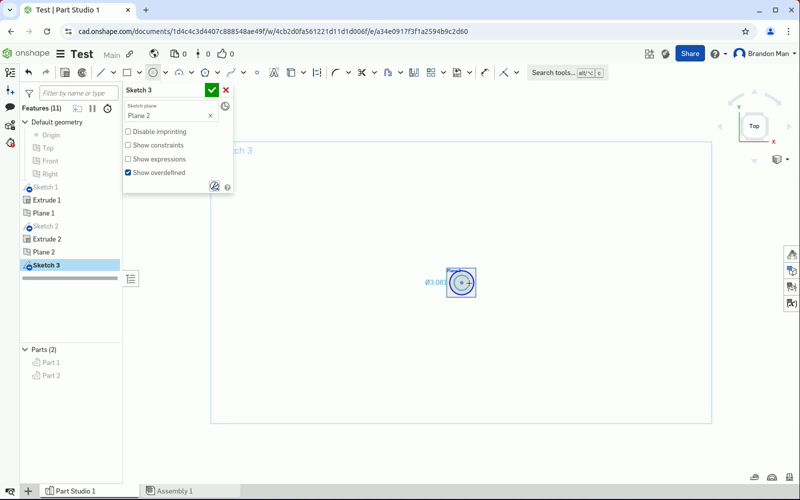
click(469, 282)
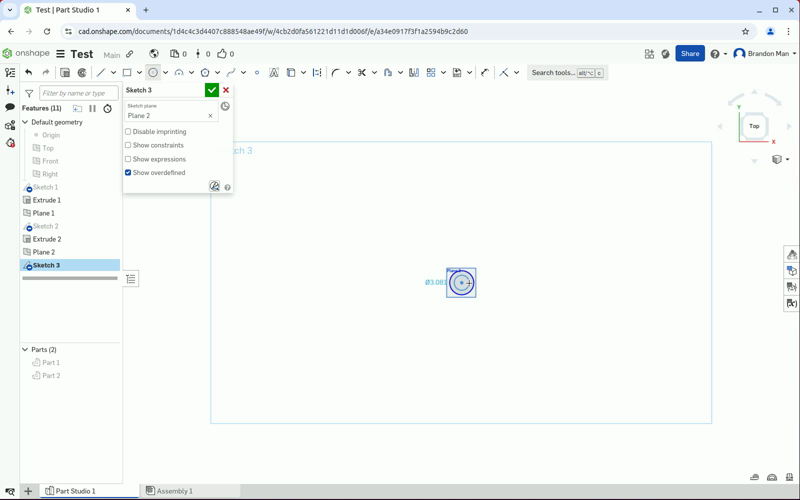
key(esc)
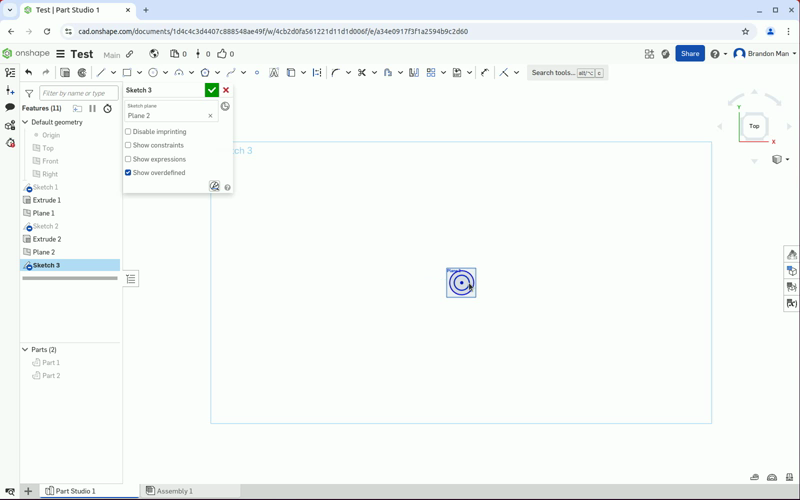
mouse_move(459, 292)
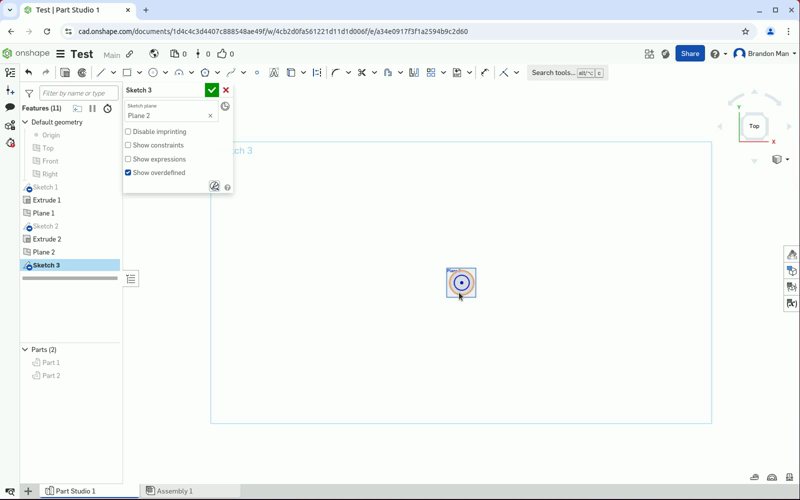
scroll(6)
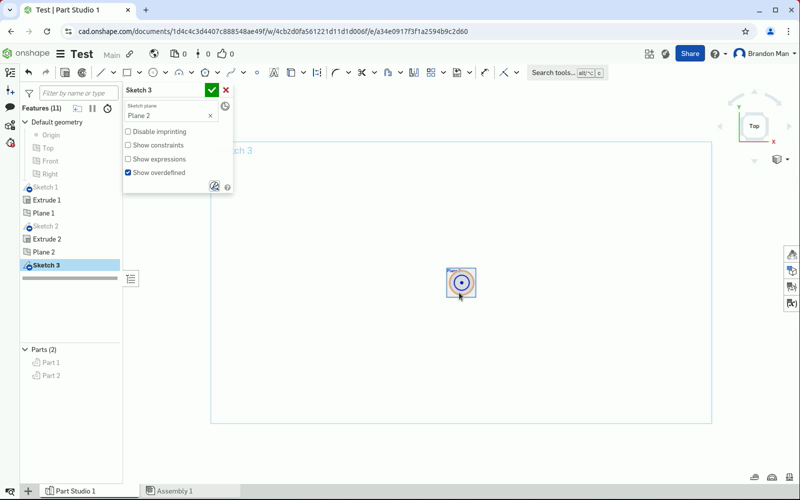
scroll(6)
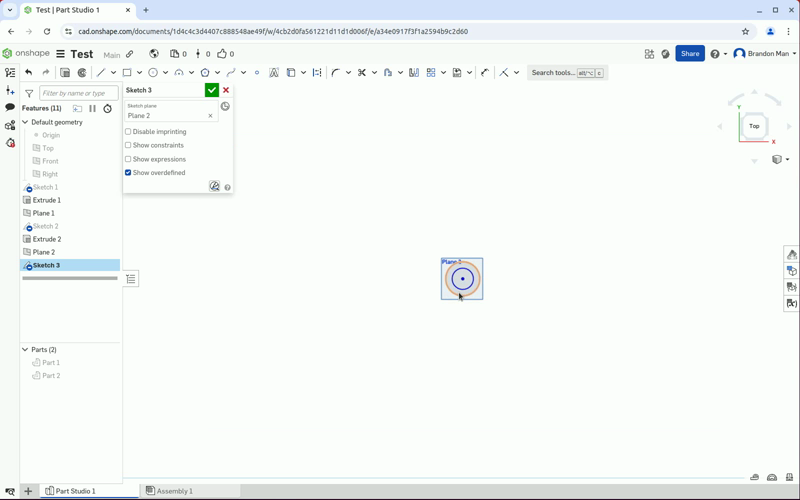
scroll(6)
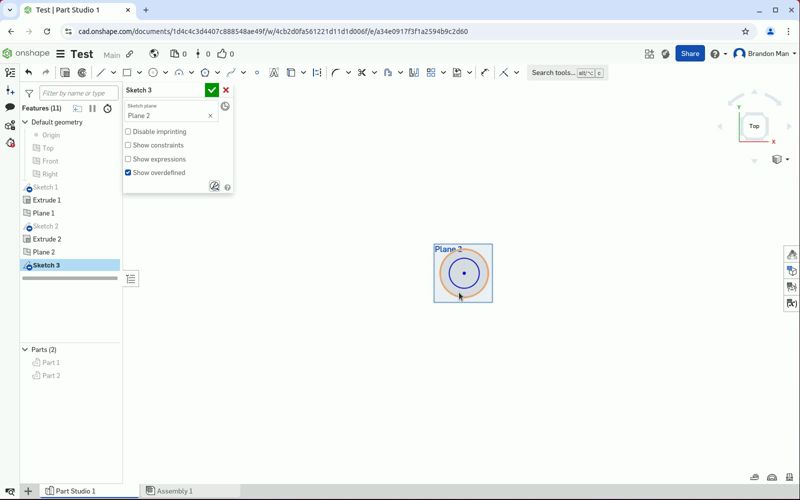
scroll(6)
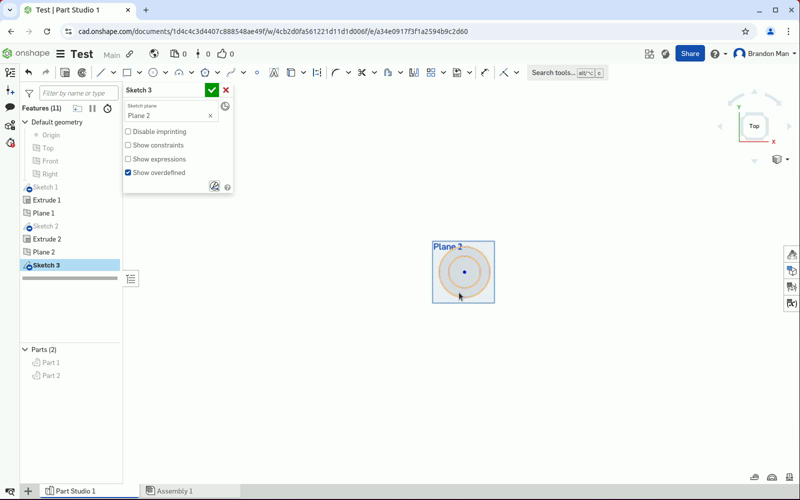
scroll(6)
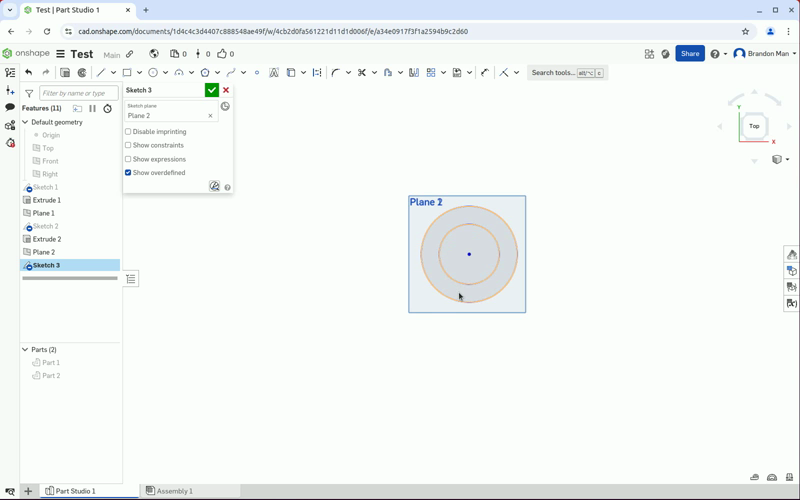
scroll(6)
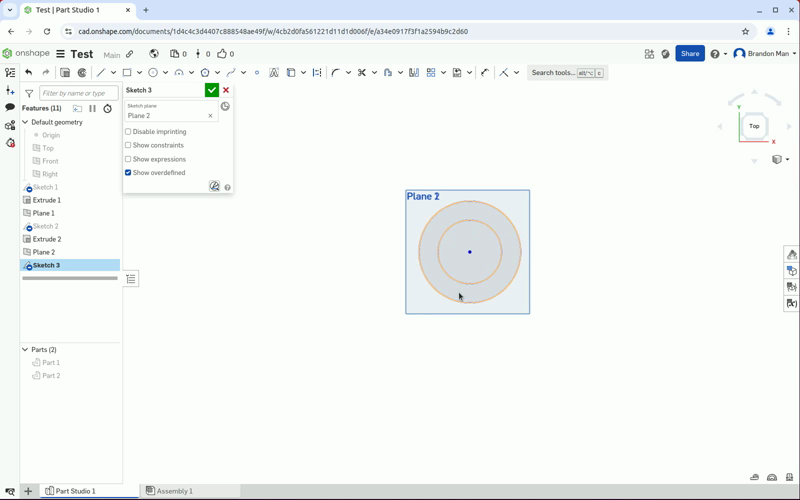
scroll(6)
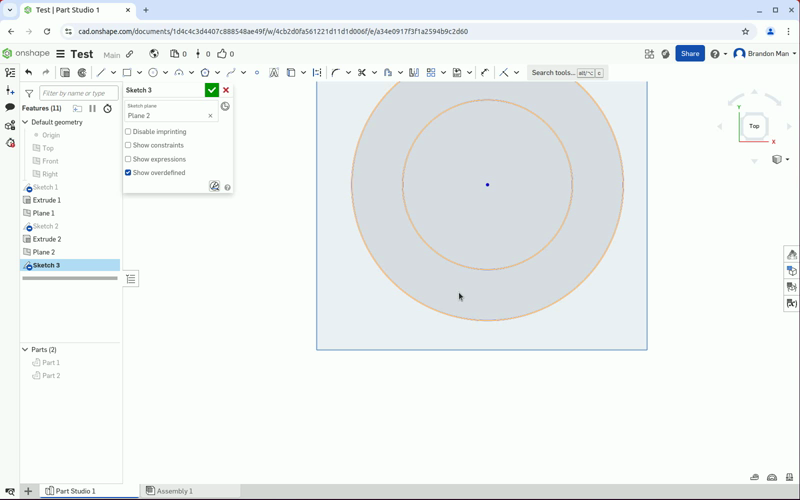
click(459, 292)
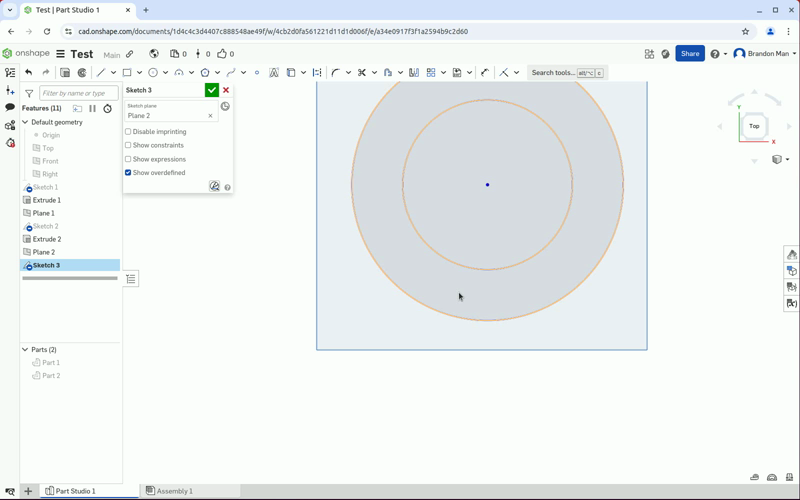
scroll(-6)
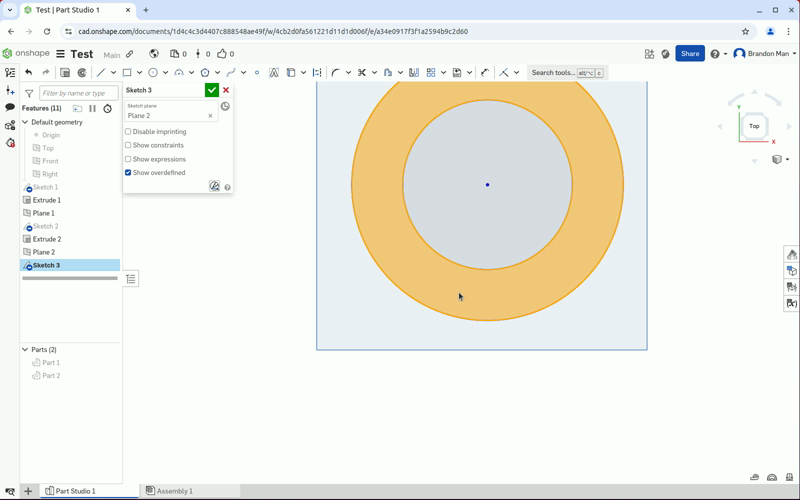
scroll(-6)
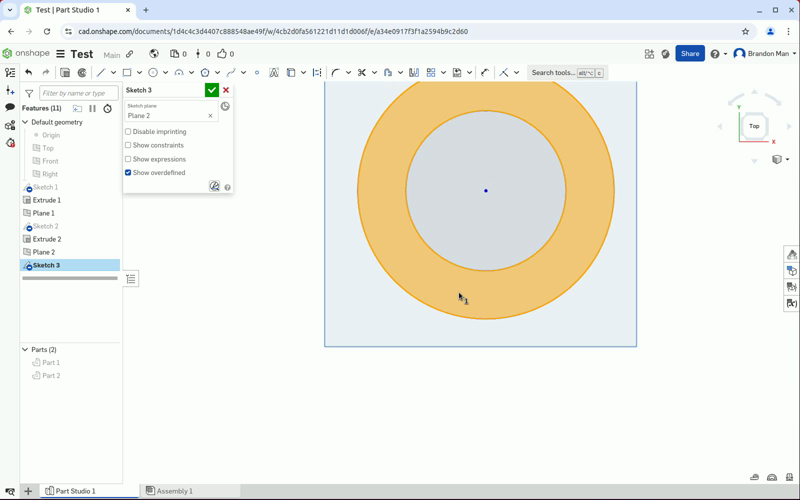
scroll(-6)
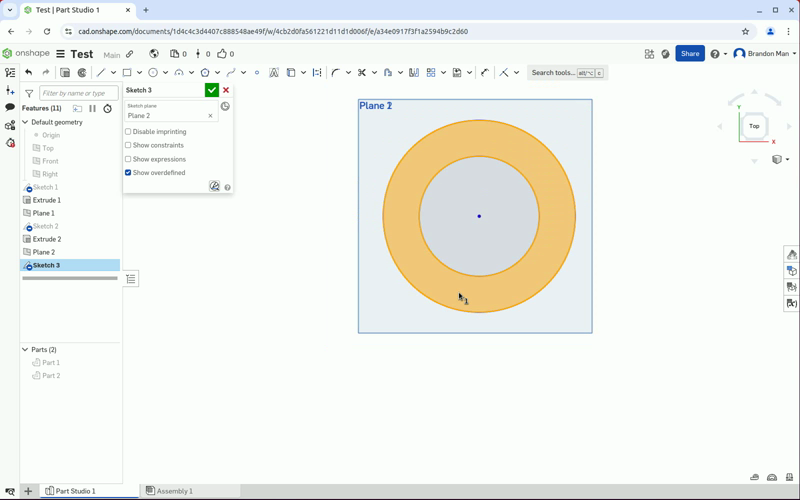
scroll(-6)
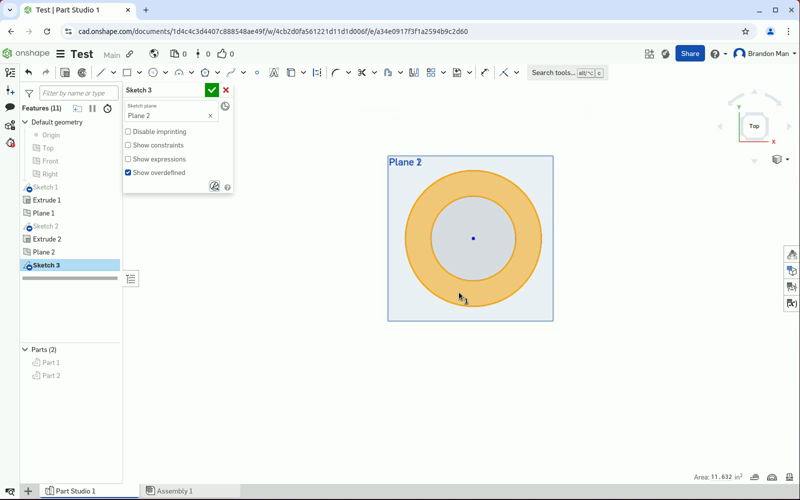
scroll(-6)
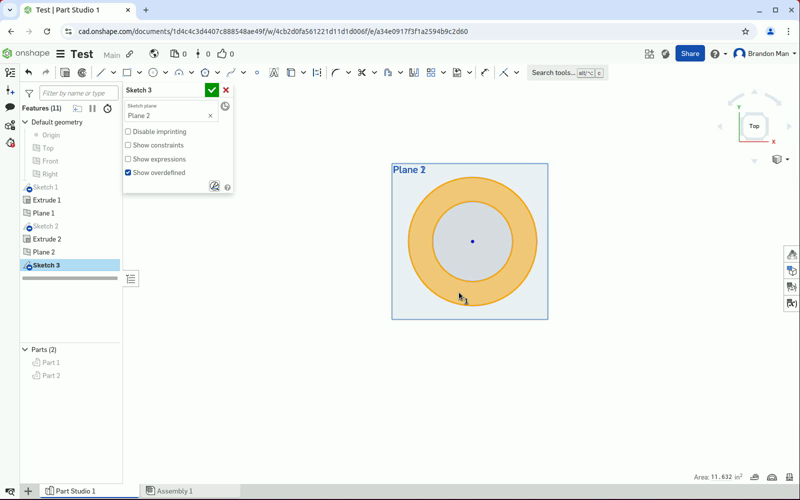
scroll(-6)
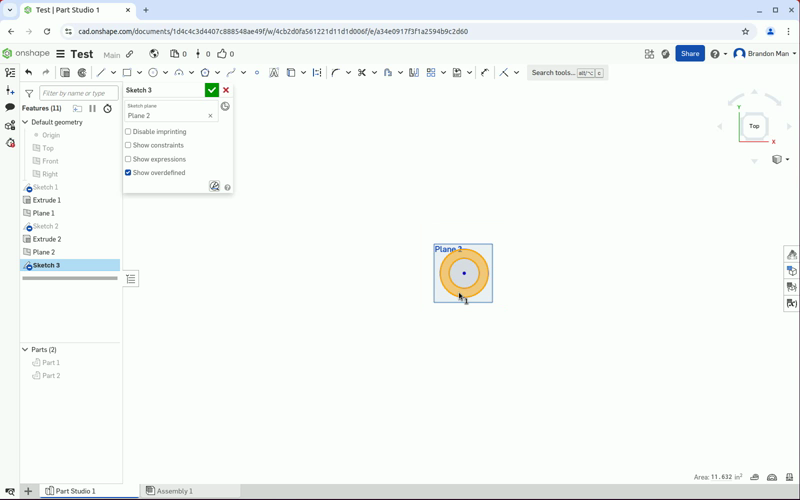
scroll(-6)
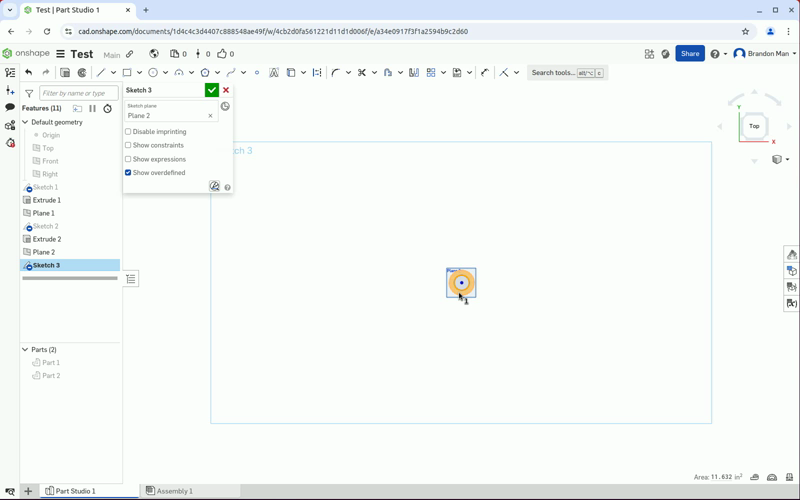
mouse_move(73, 352)
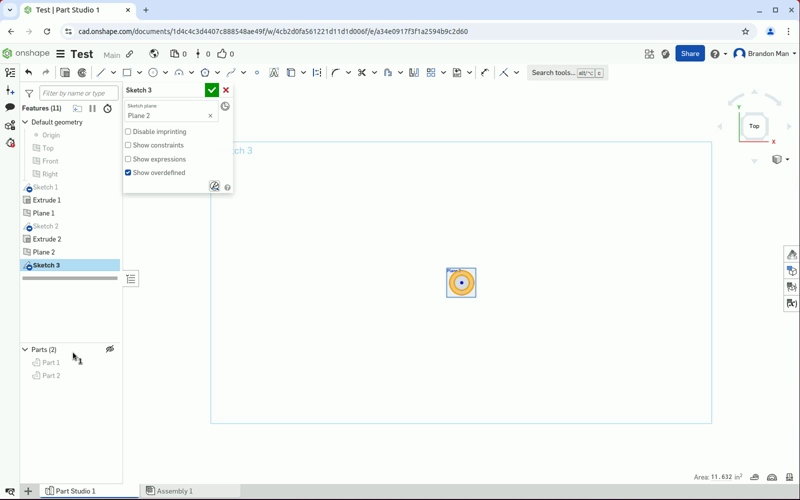
key(shift+y)
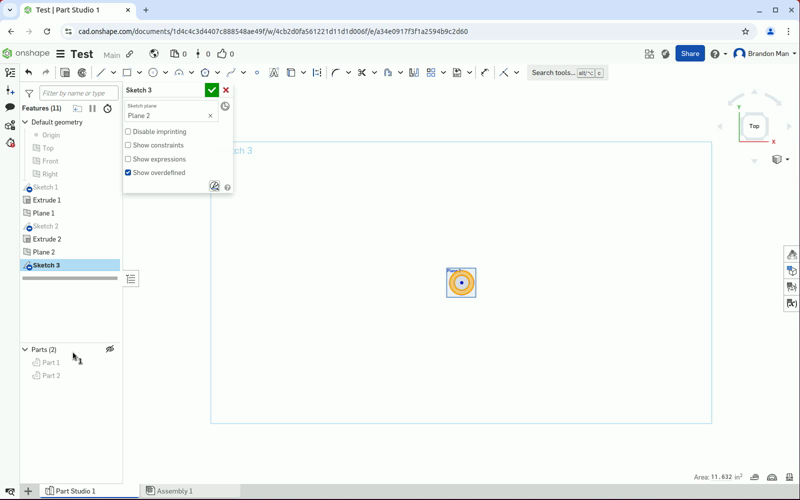
key(shift+e)
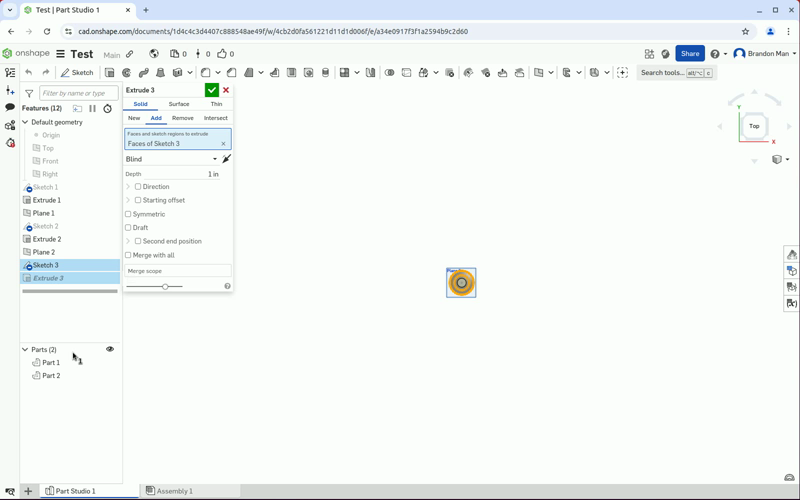
mouse_move(143, 106)
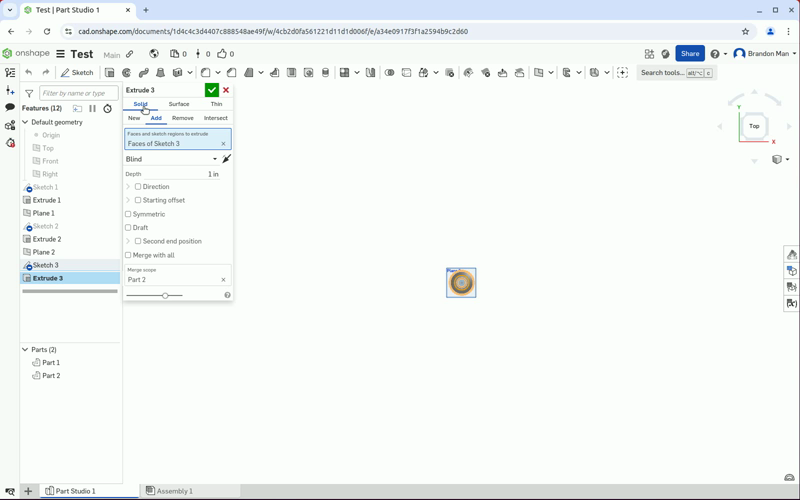
click(143, 106)
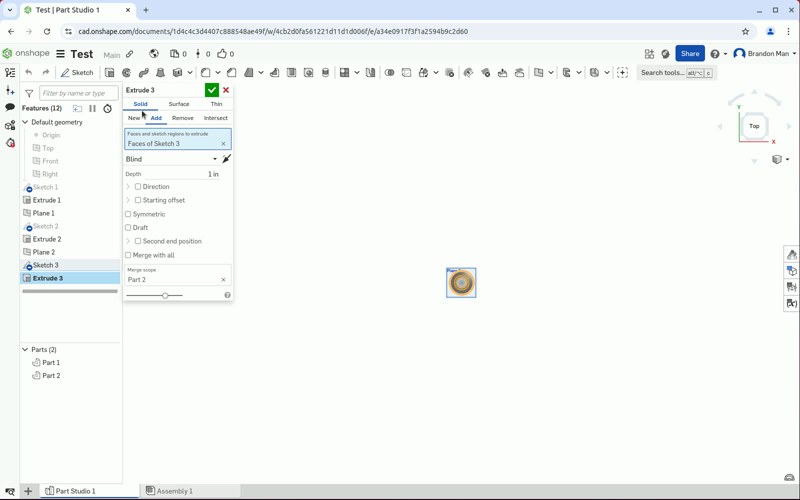
mouse_move(137, 120)
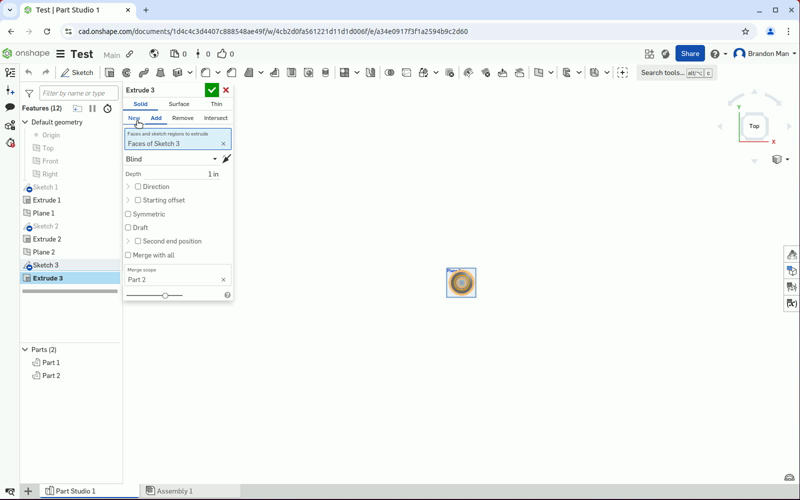
click(137, 120)
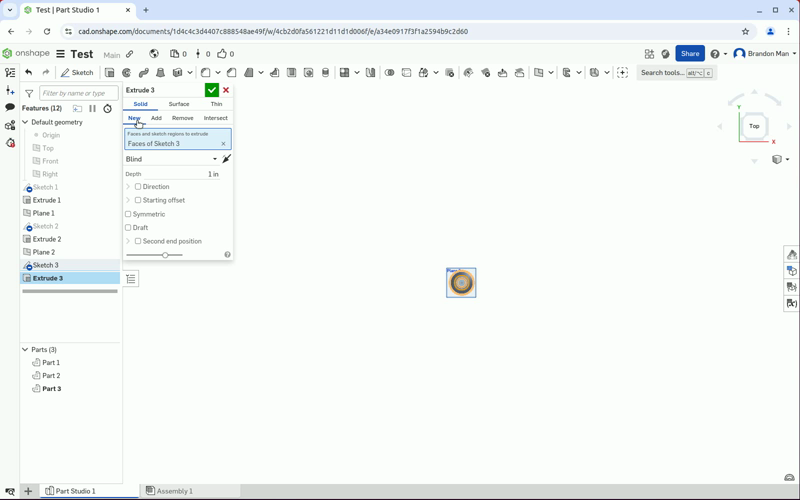
key(tab, 4)
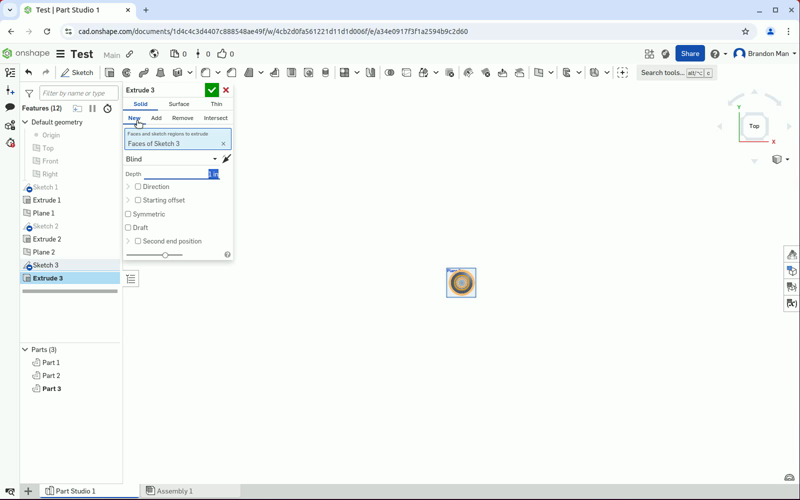
text(19.979)
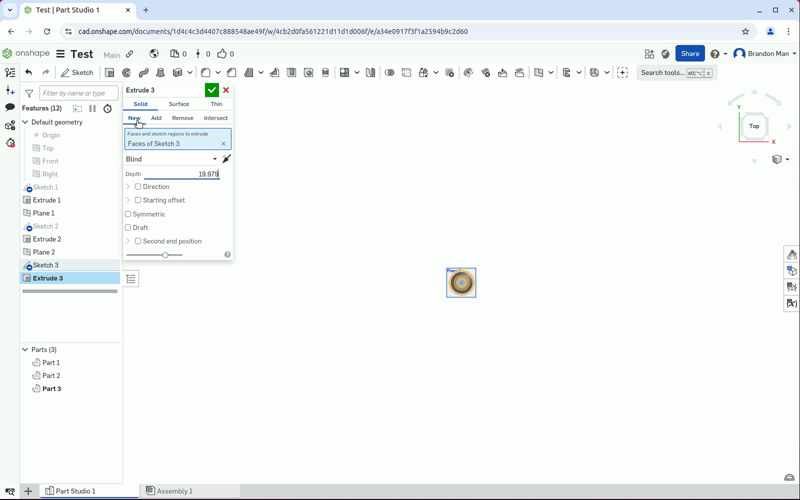
key(enter)
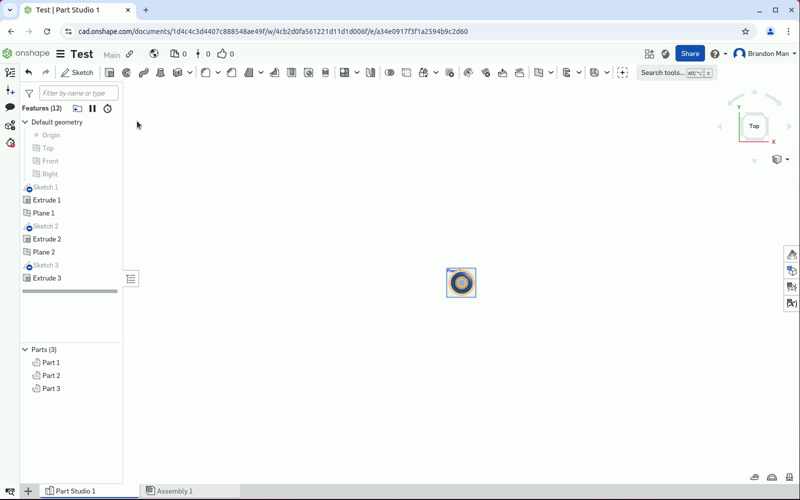
key(shift+h)
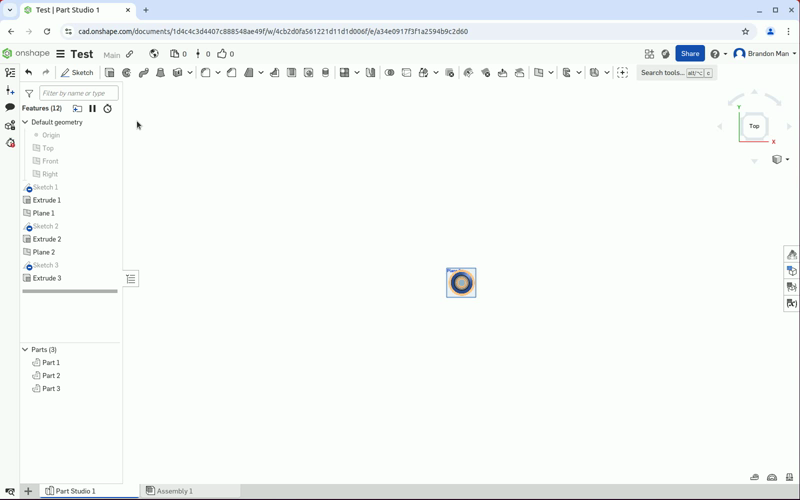
key(shift+h)
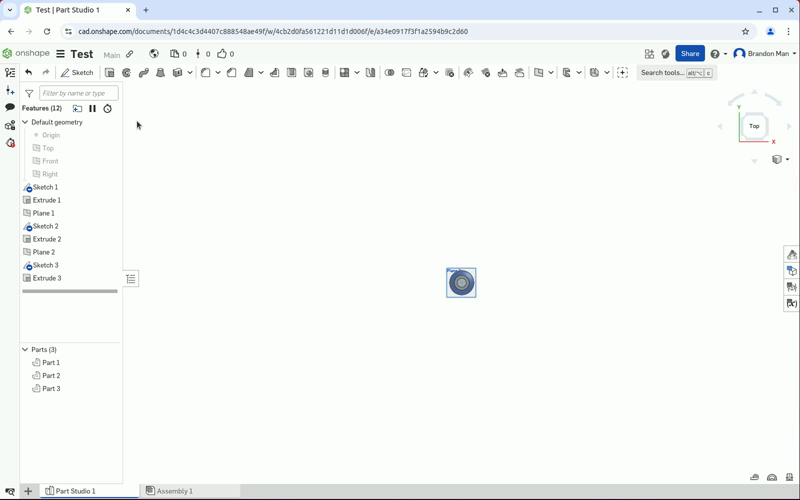
key(shift+7)
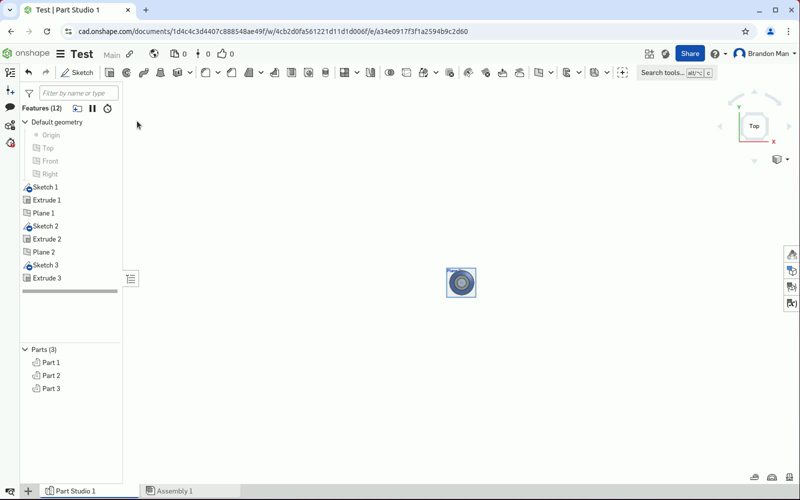
key(up, 3)
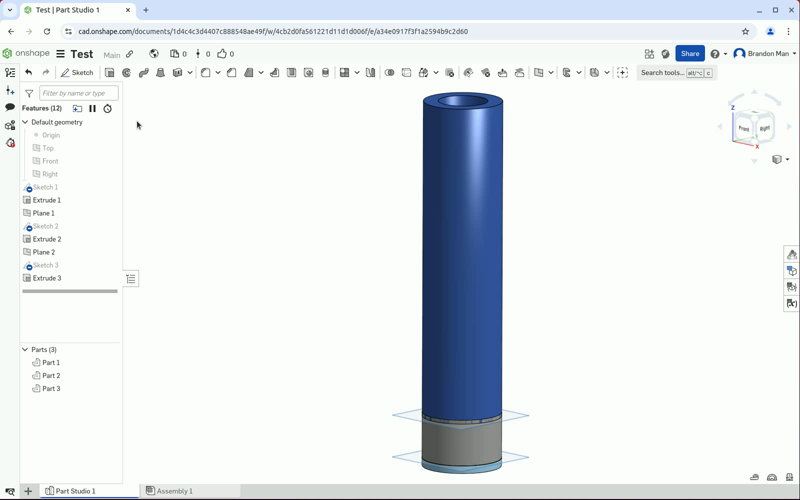
key(left, 3)
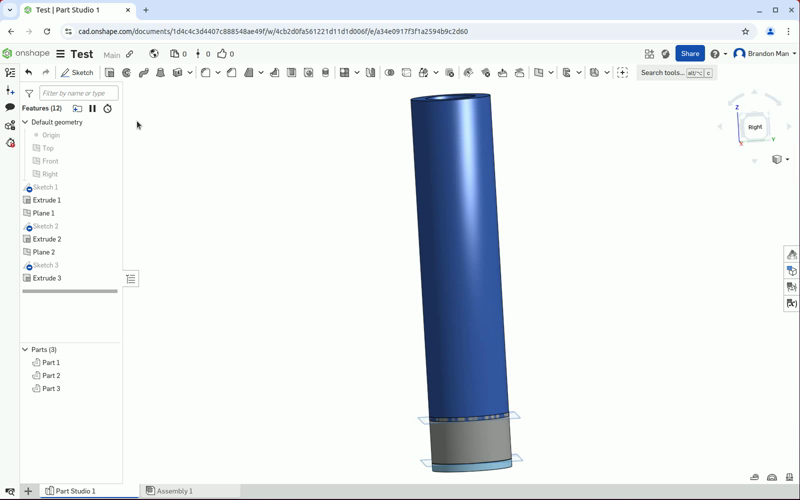
key(right, 3)
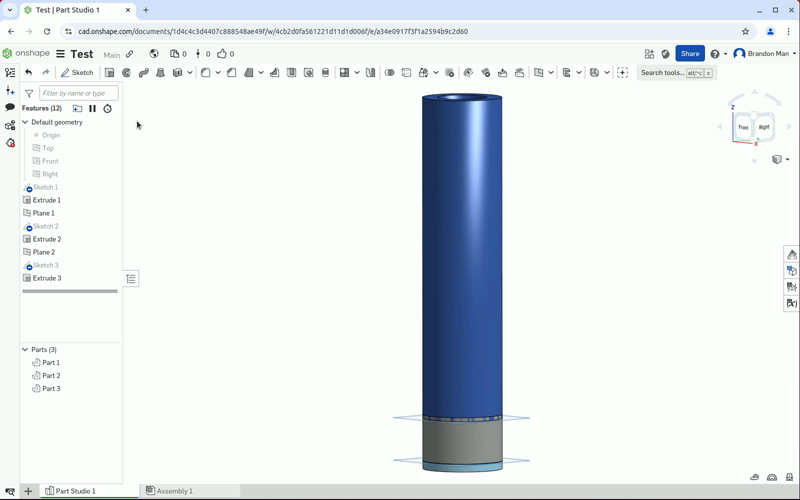
key(down, 3)
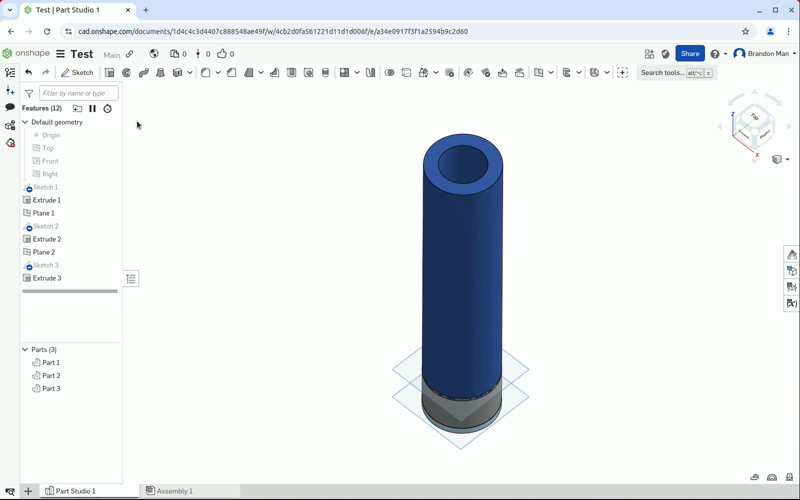
mouse_move(73, 189)
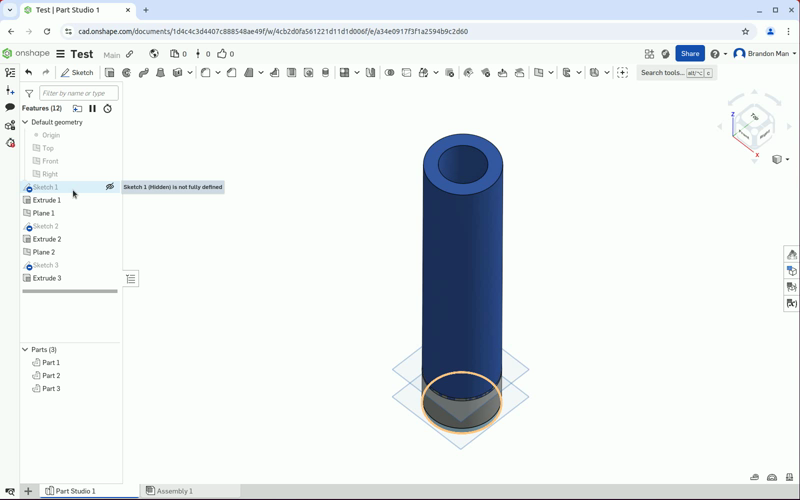
click(73, 189)